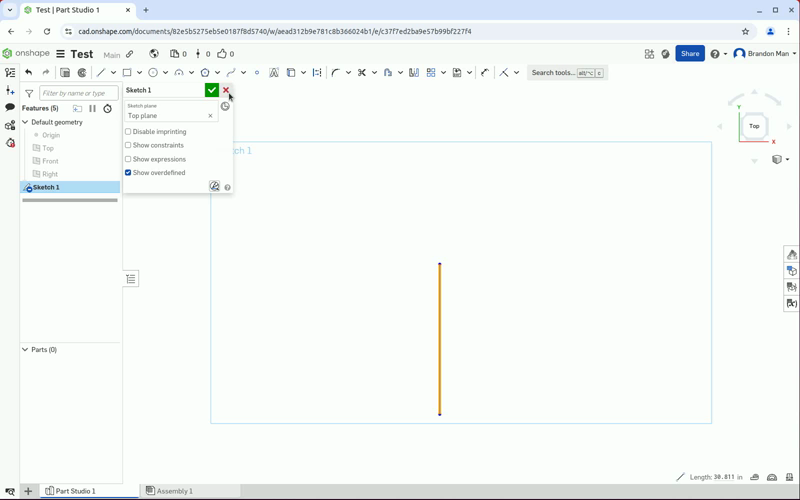
key(shift+h)
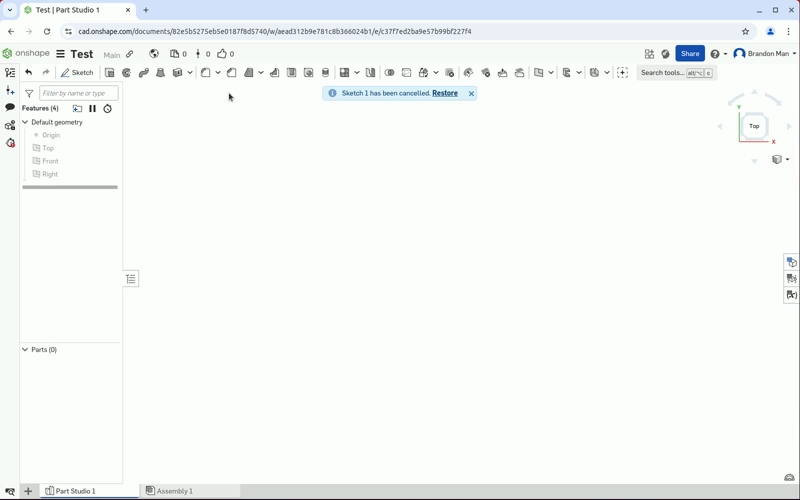
mouse_move(73, 352)
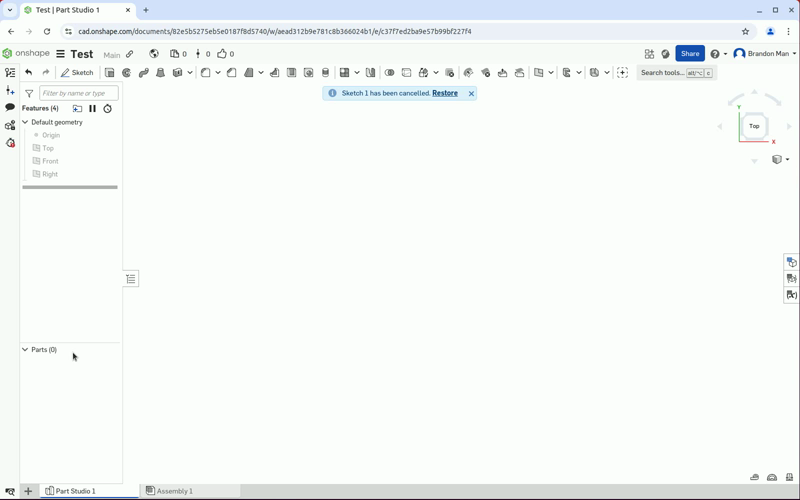
key(y)
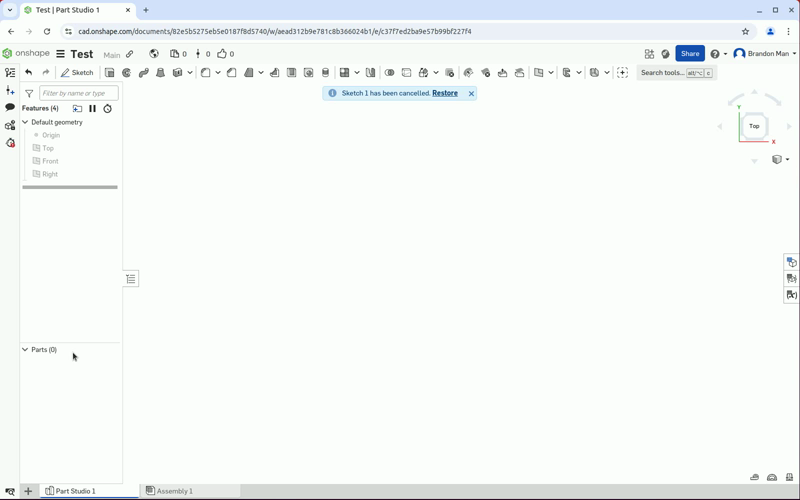
key(shift+p)
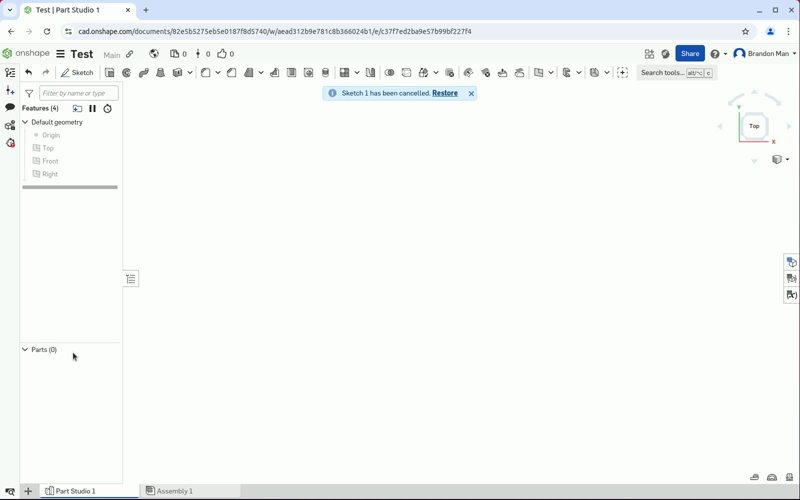
key(space)
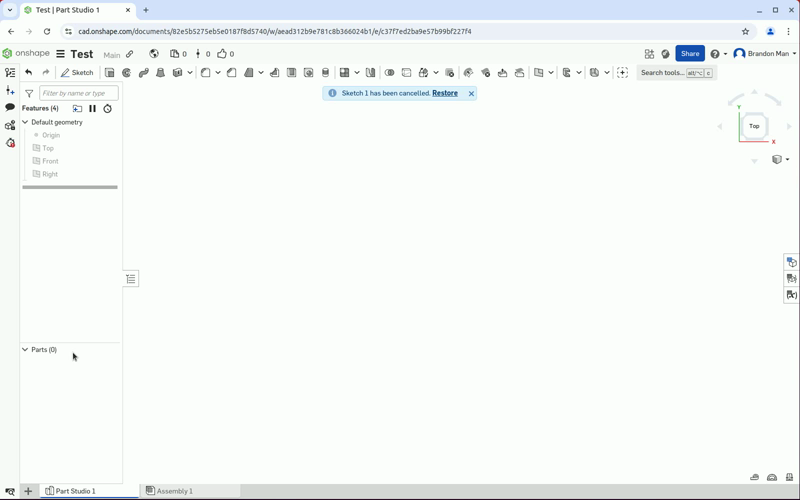
key_down(shift)
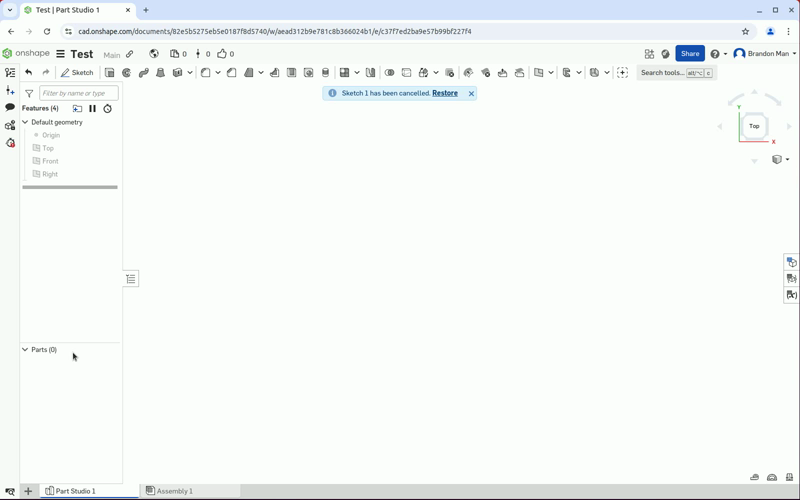
key(up)
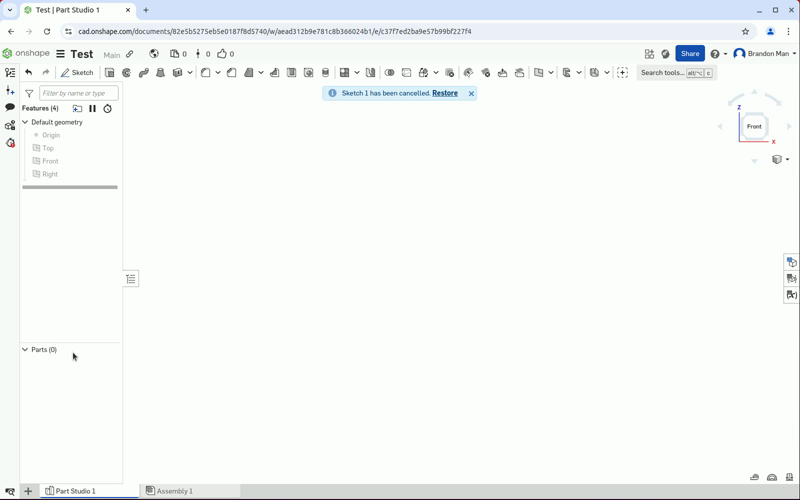
key_up(shift)
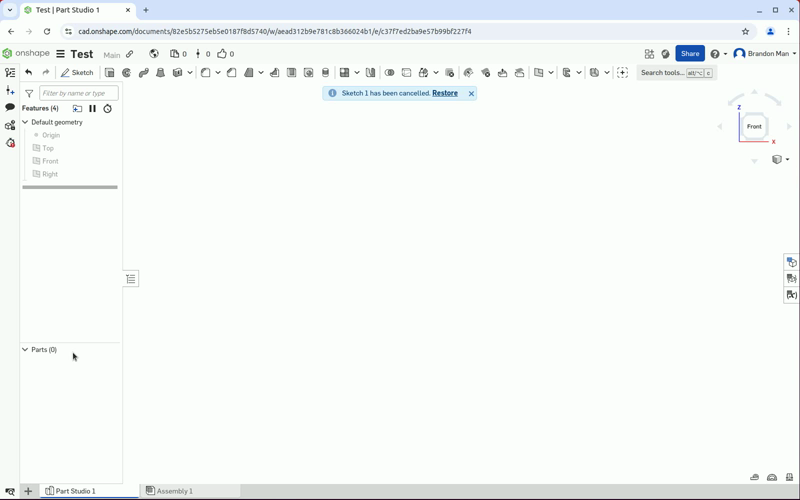
mouse_move(73, 352)
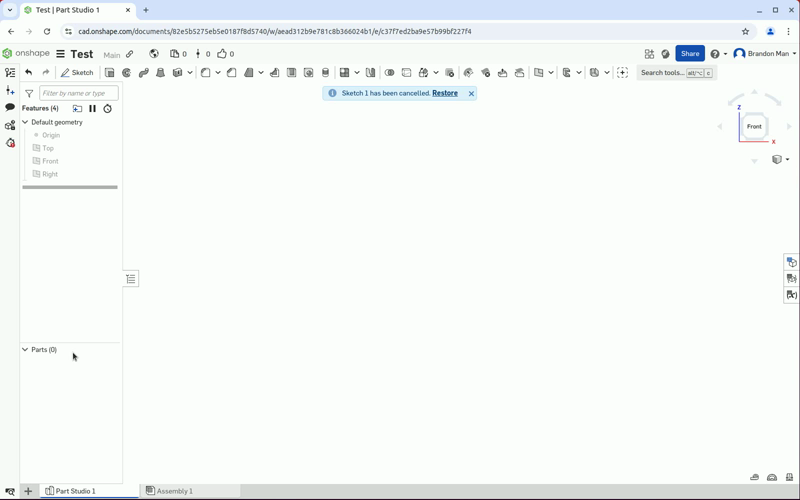
key(shift+y)
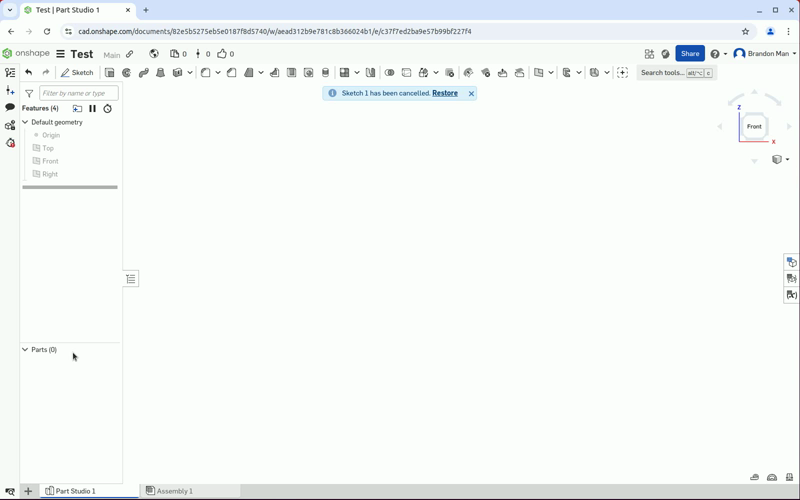
key(shift+s)
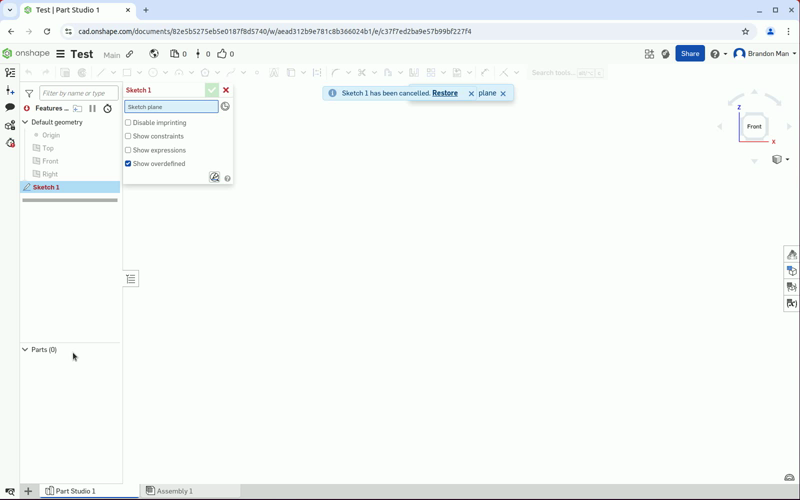
mouse_move(73, 163)
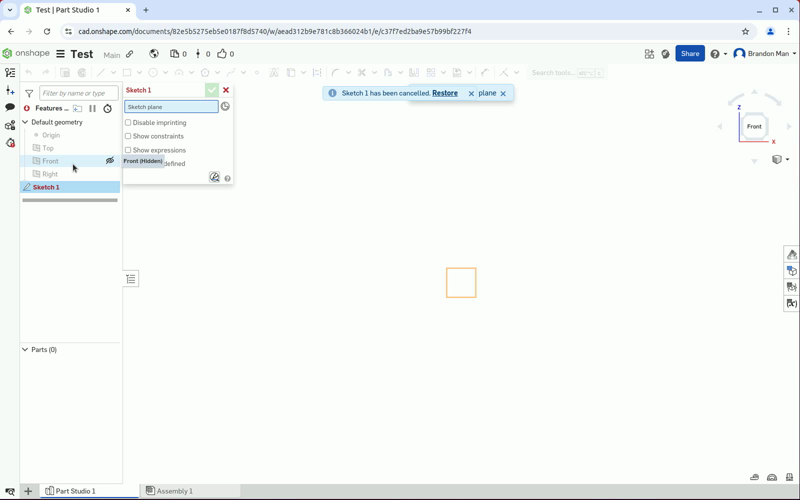
click(73, 163)
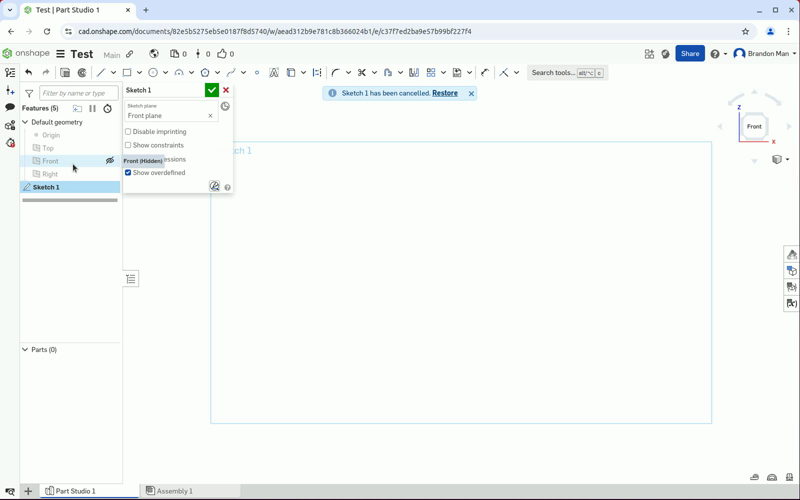
mouse_move(73, 352)
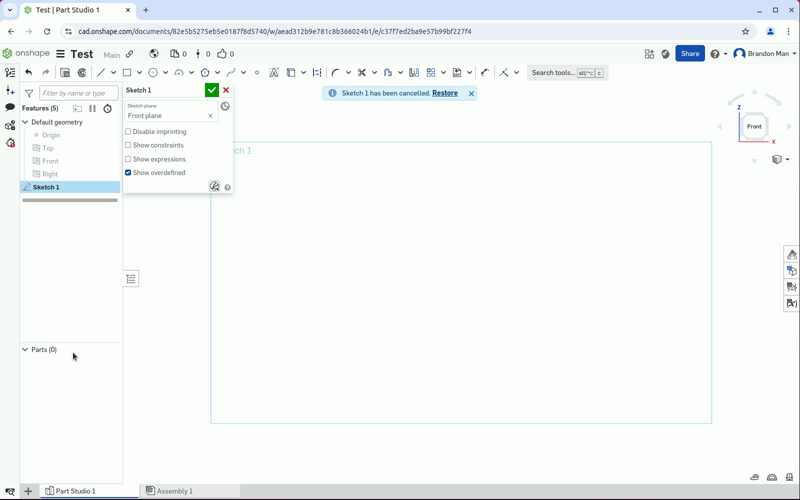
key(y)
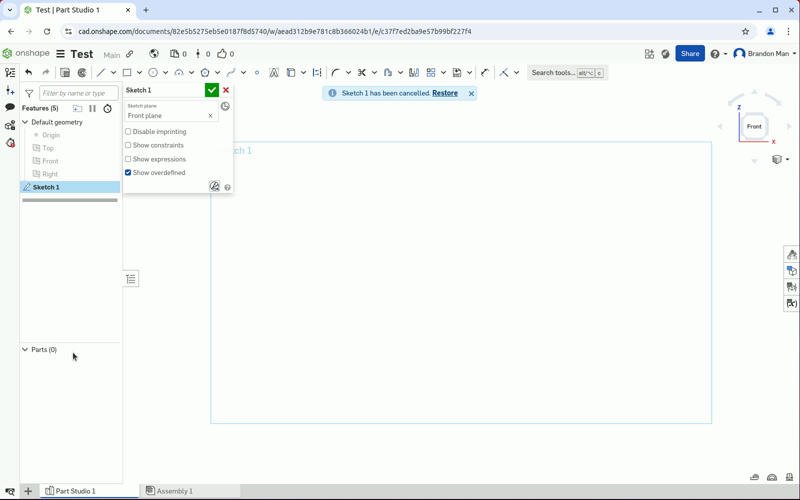
key(l)
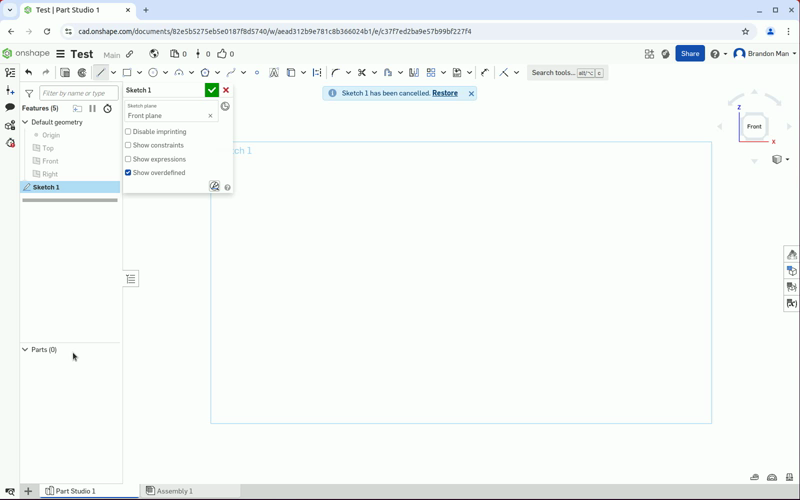
key_down(shift)
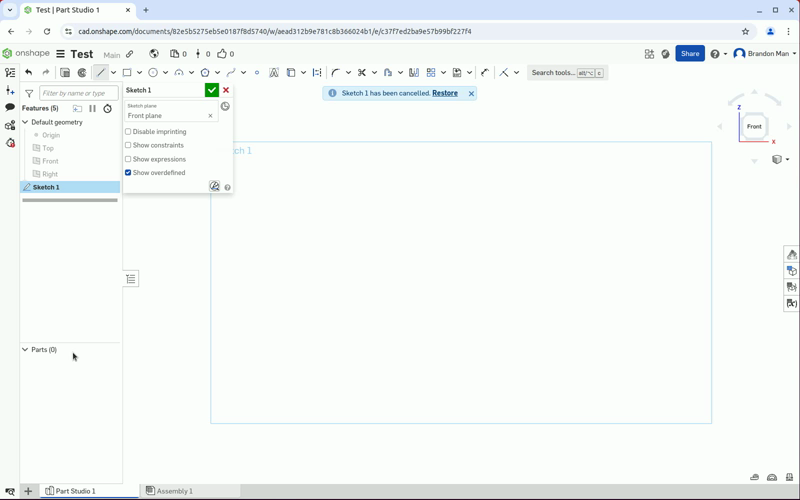
mouse_move(460, 282)
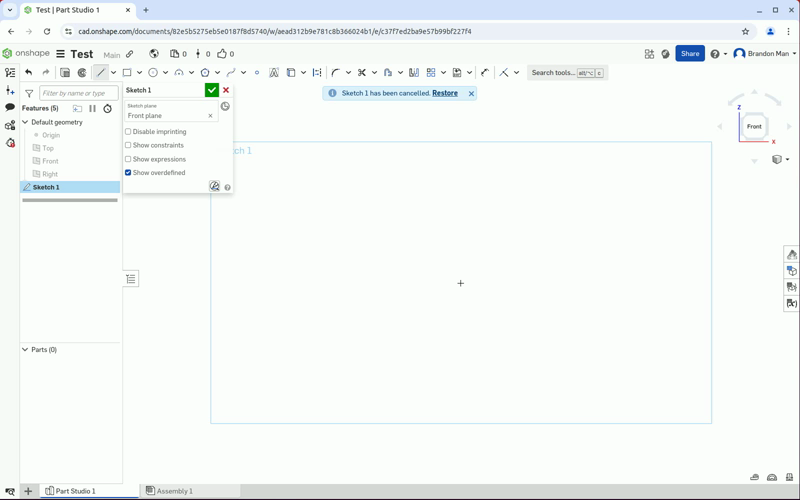
click(460, 282)
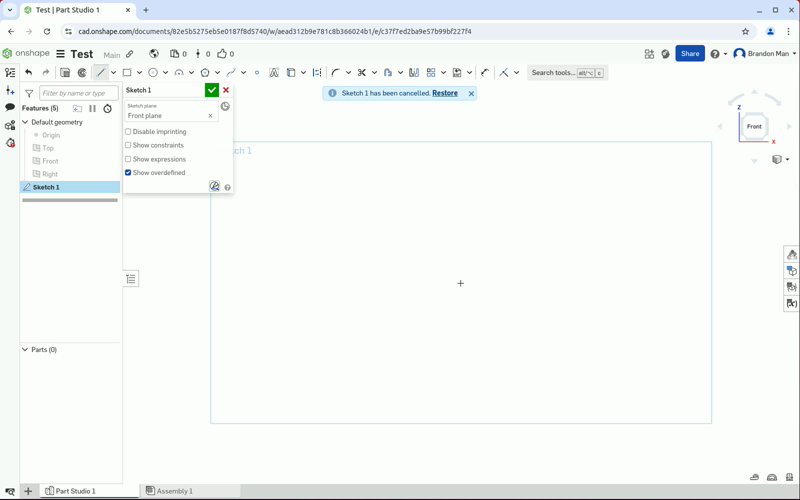
key_up(shift)
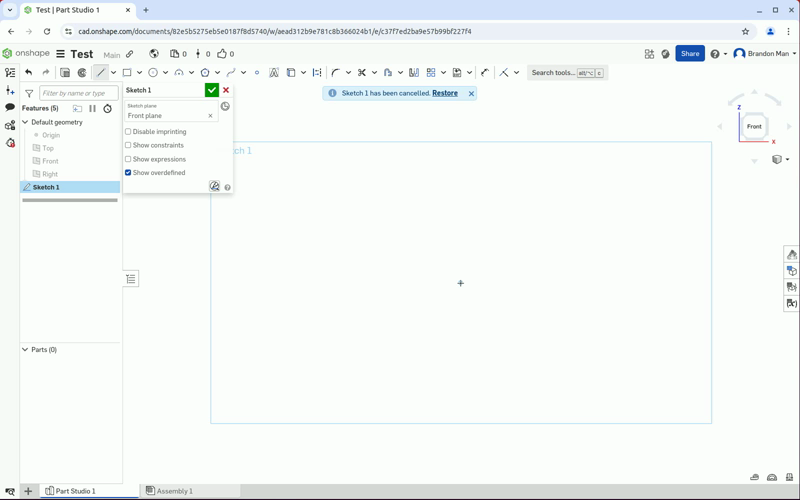
key_down(shift)
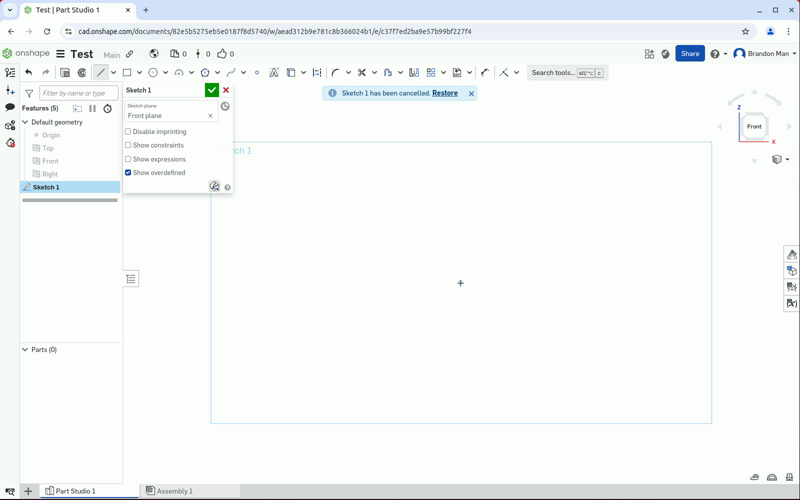
mouse_move(573, 282)
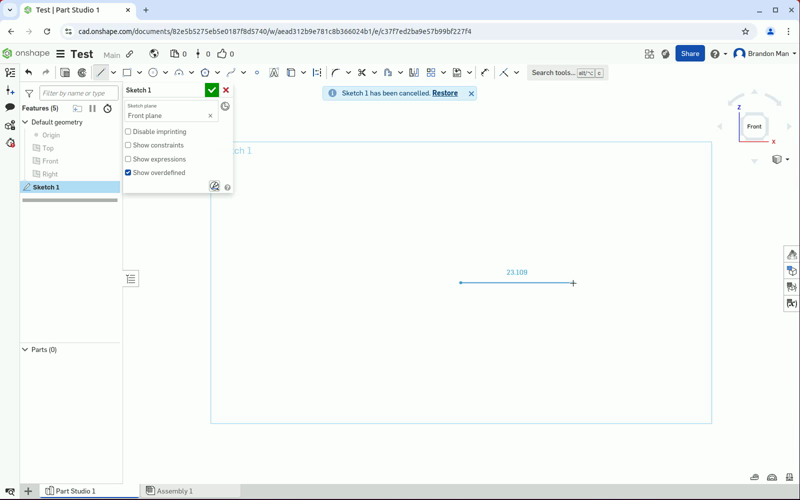
click(573, 282)
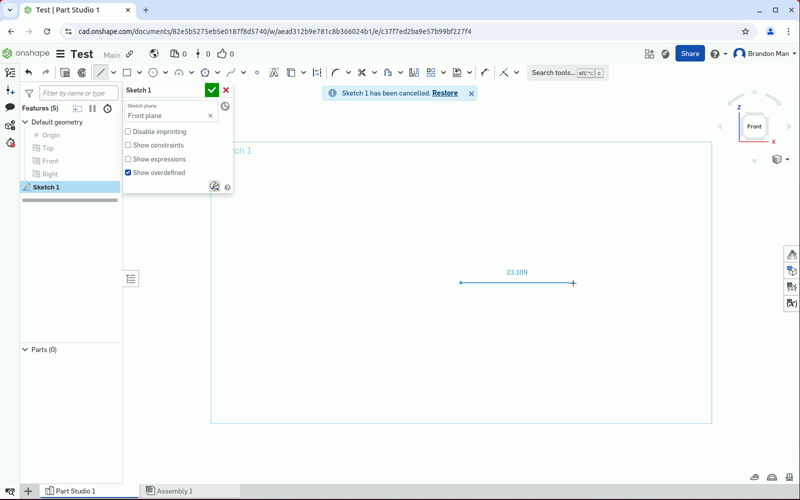
key_up(shift)
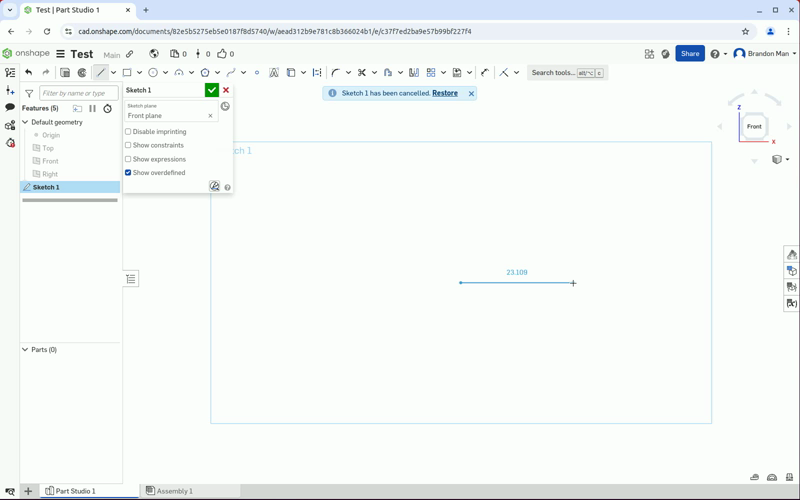
key_down(shift)
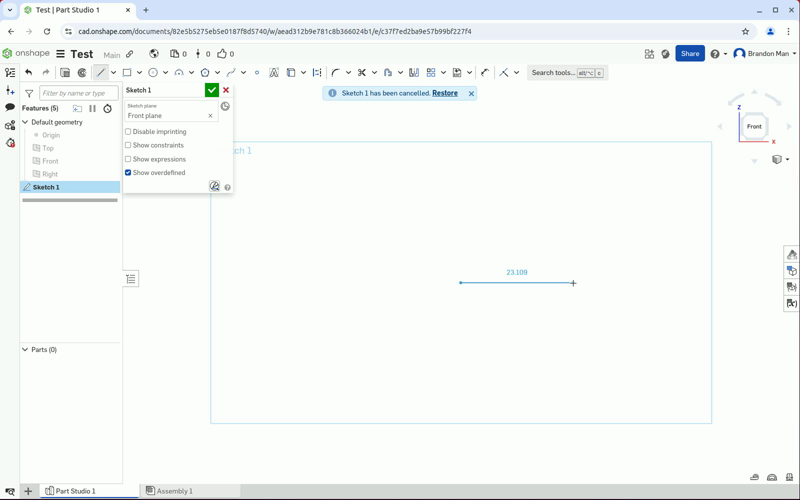
mouse_move(589, 282)
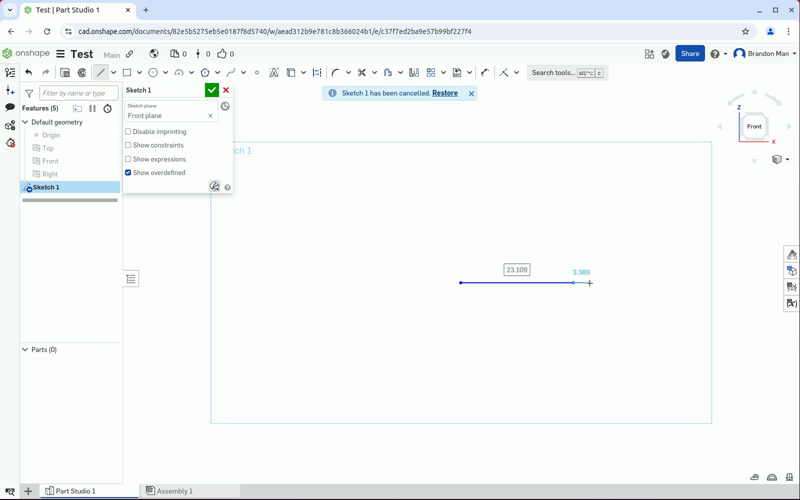
mouse_move(573, 226)
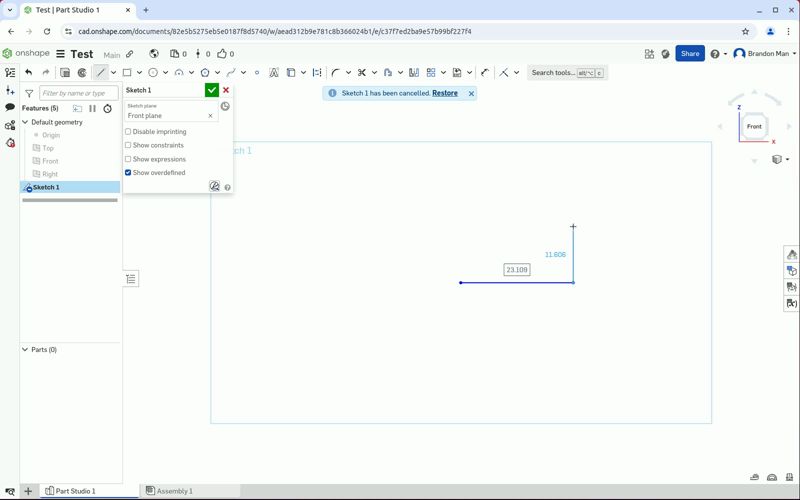
click(573, 226)
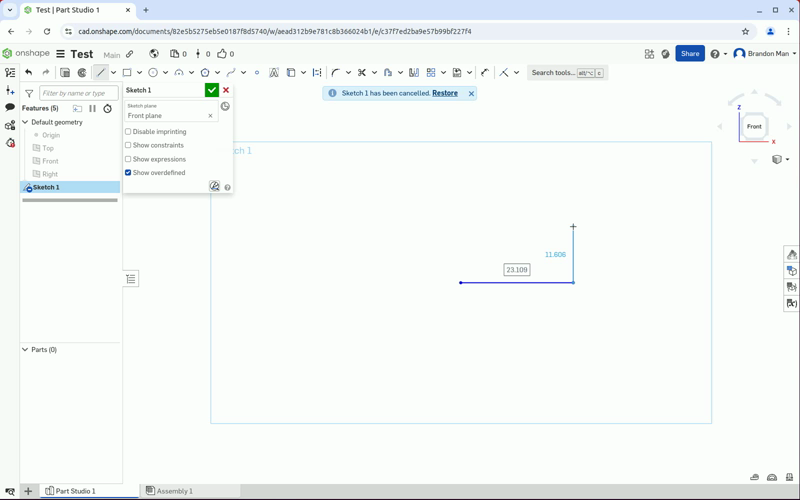
key_up(shift)
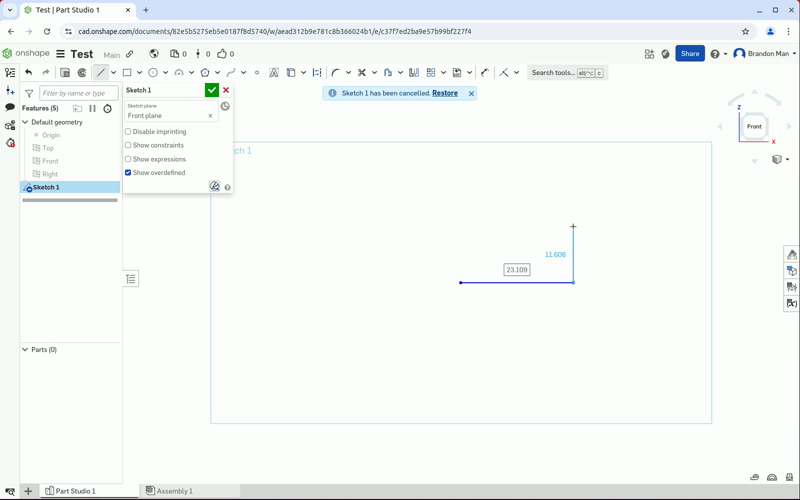
key_down(shift)
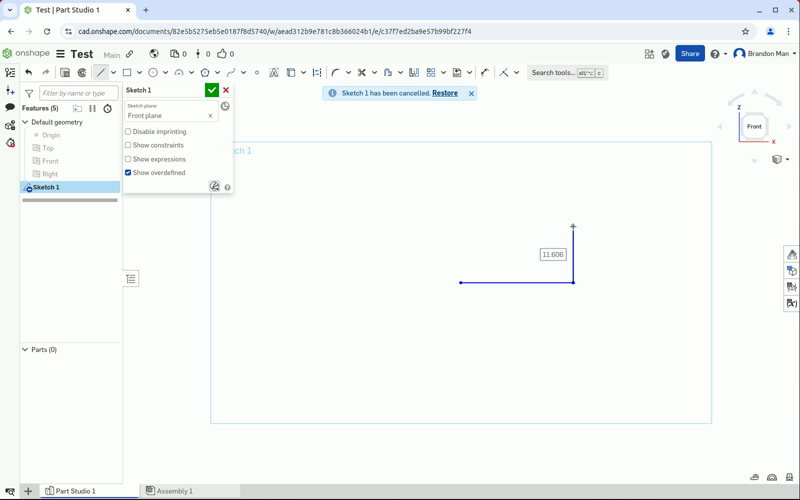
mouse_move(460, 226)
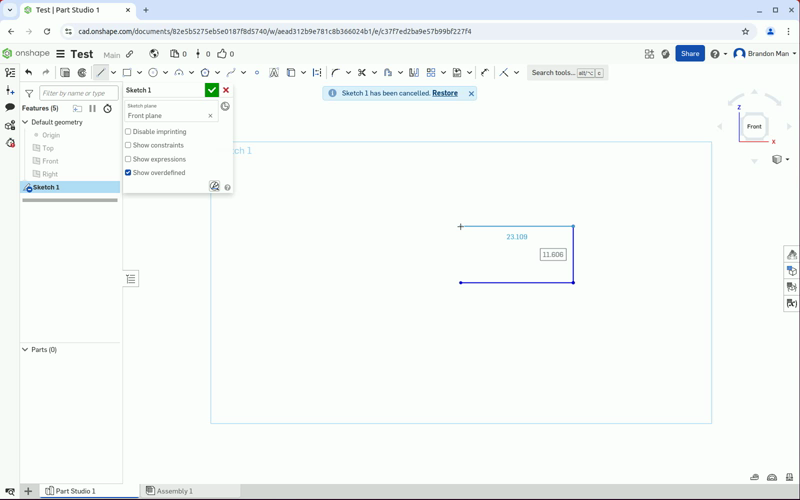
click(460, 226)
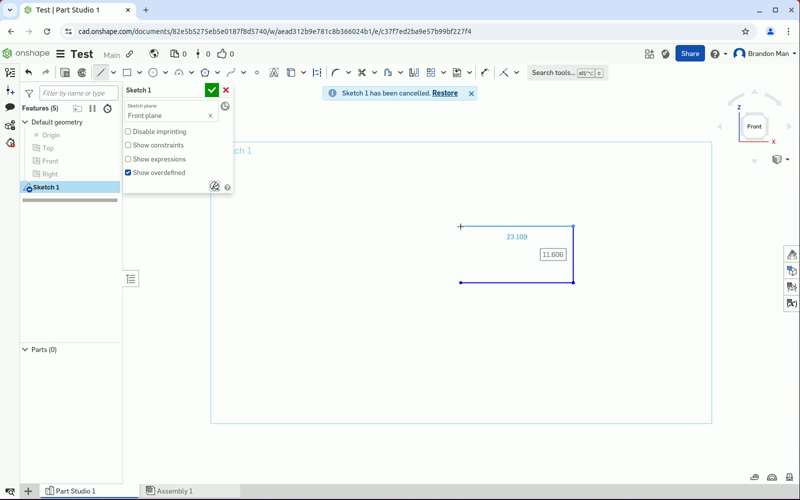
key_up(shift)
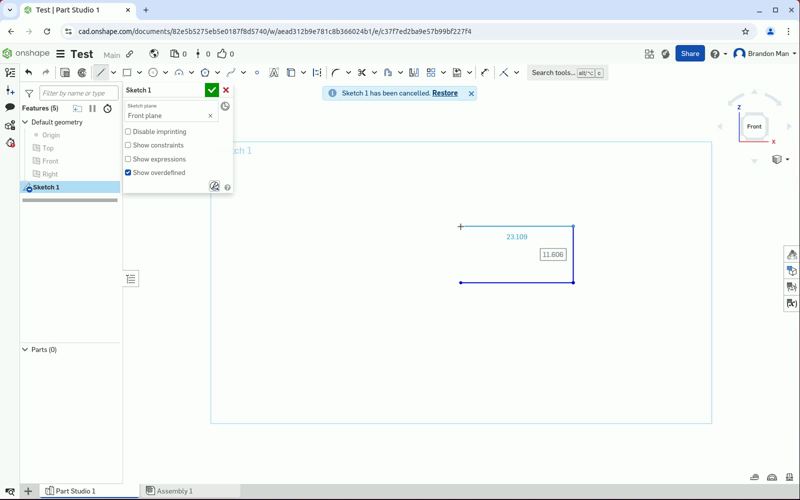
mouse_move(490, 226)
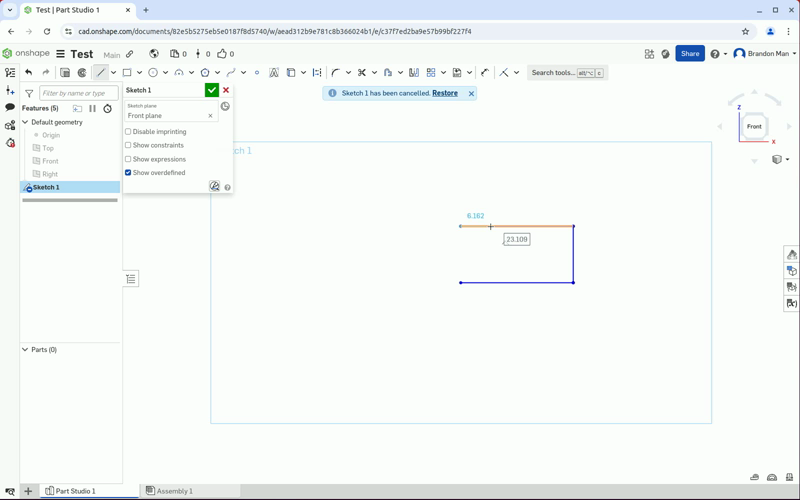
key_down(shift)
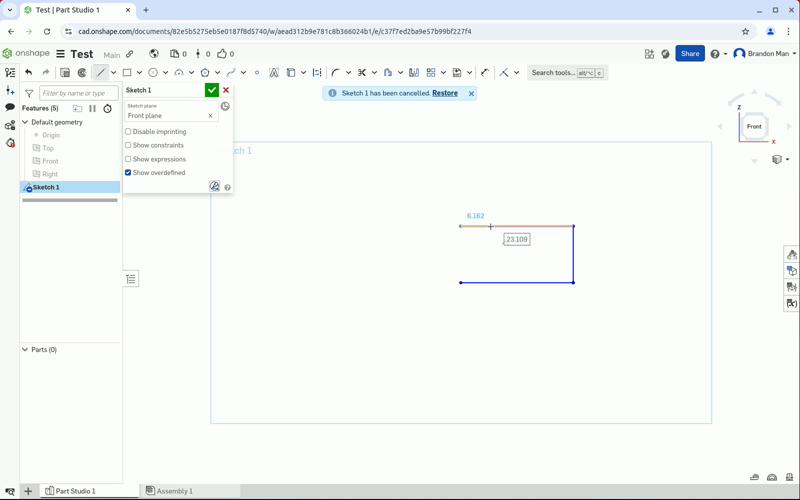
mouse_move(460, 282)
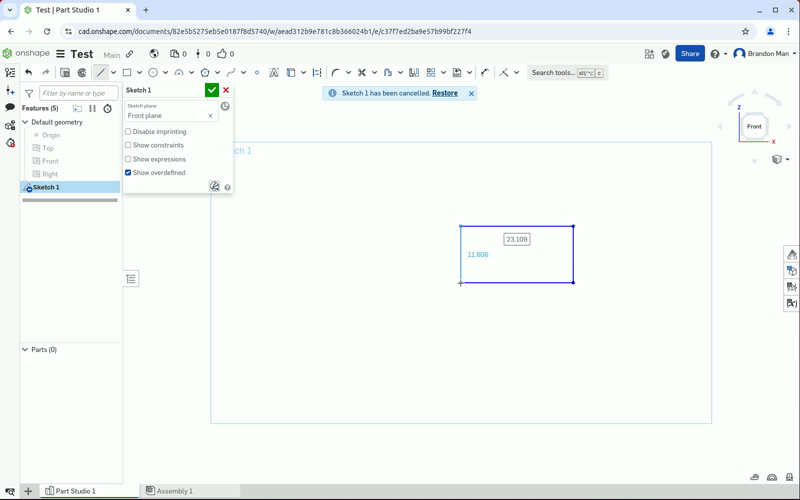
key_up(shift)
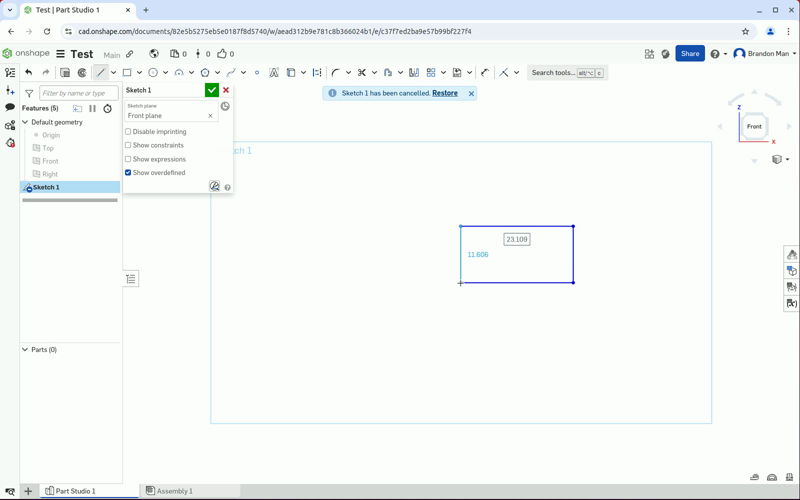
click(460, 282)
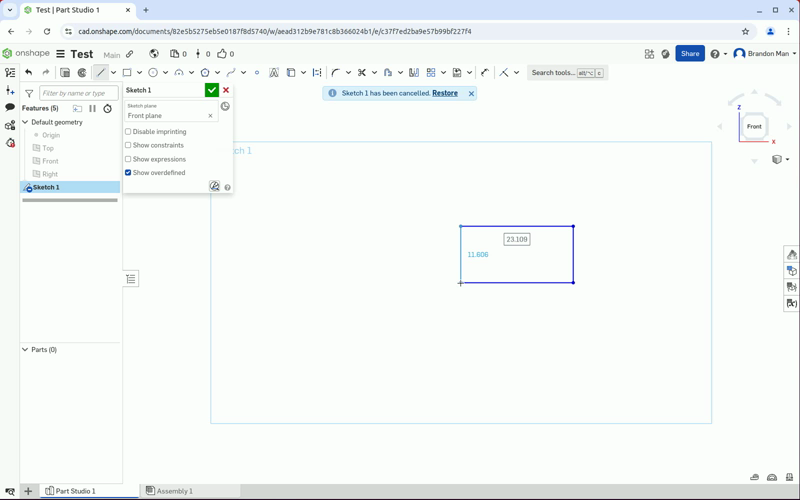
key(esc)
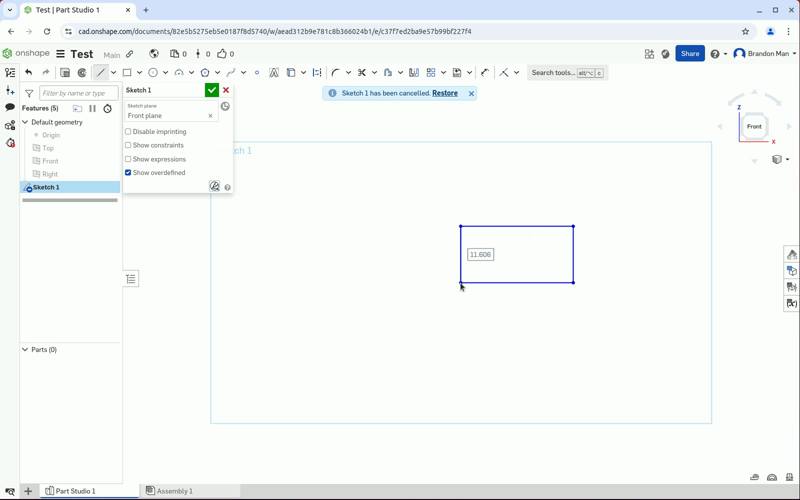
mouse_move(517, 259)
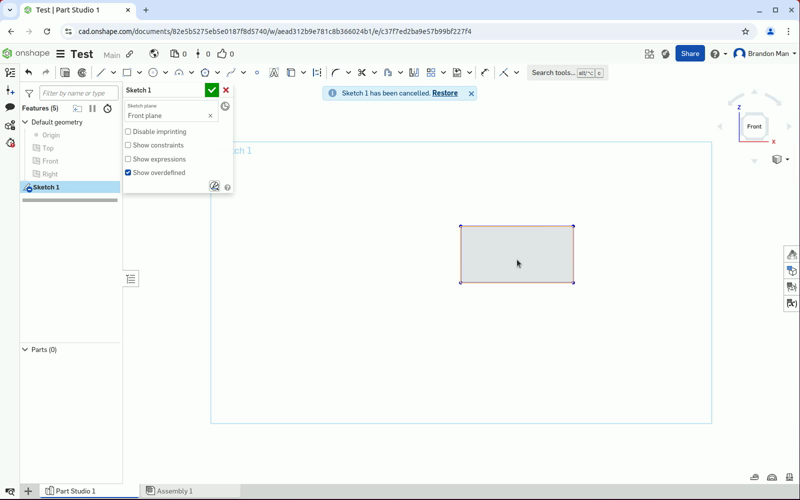
click(517, 259)
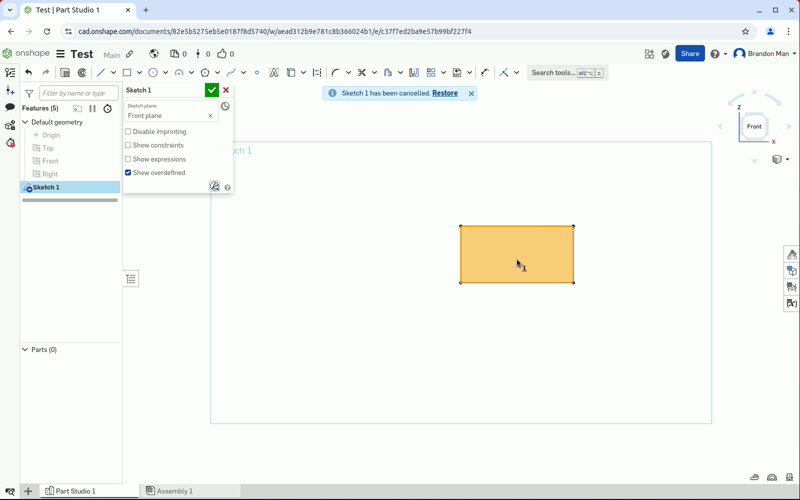
mouse_move(73, 352)
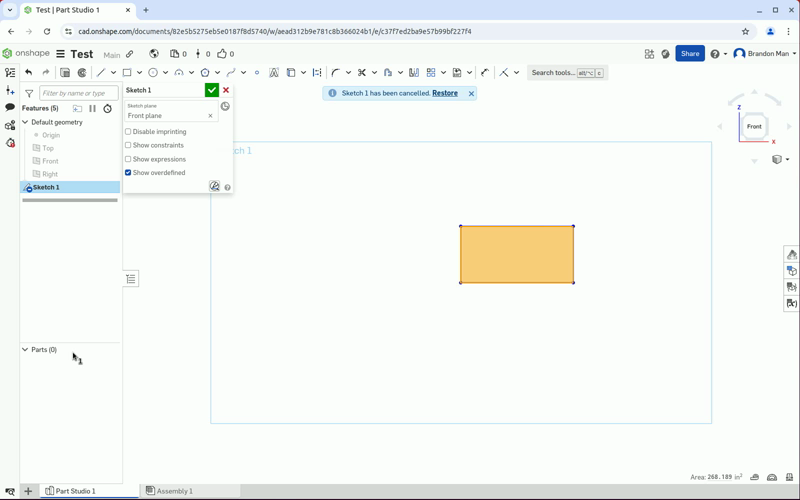
key(shift+y)
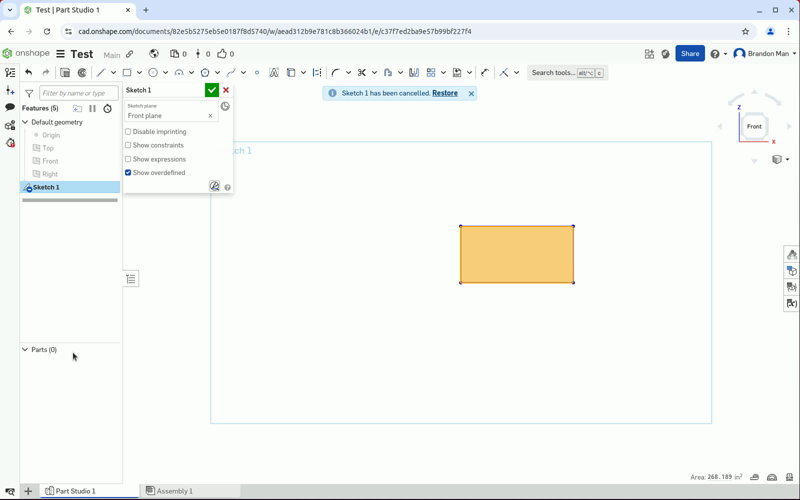
key(shift+e)
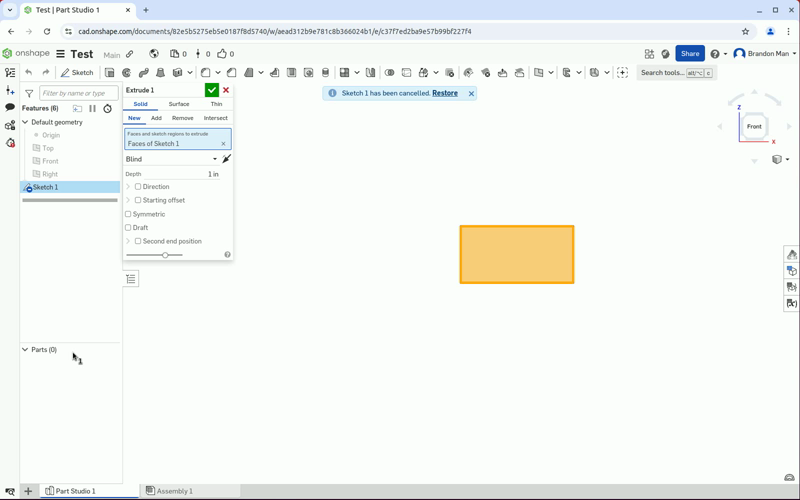
mouse_move(143, 106)
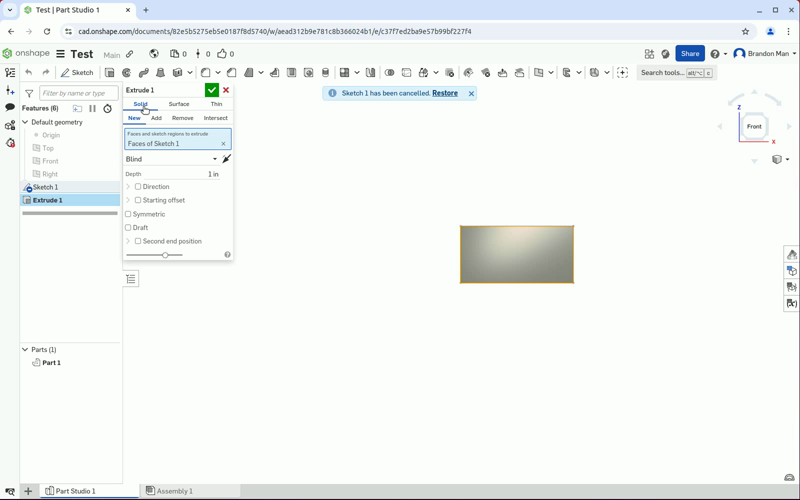
click(143, 106)
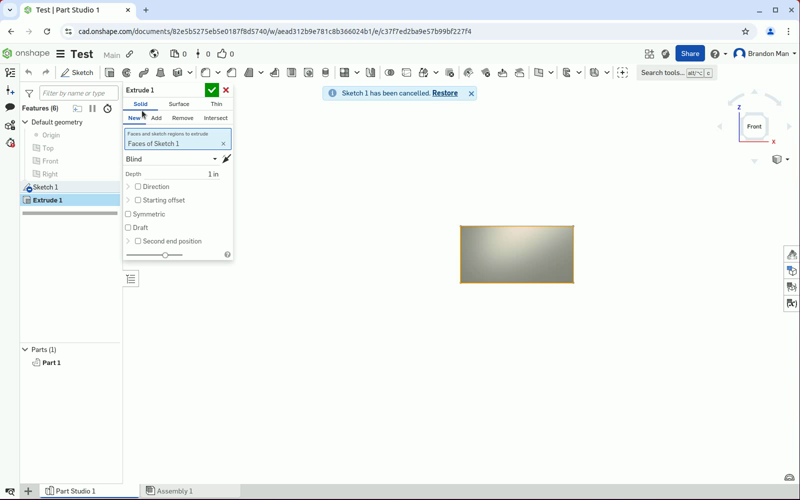
mouse_move(137, 120)
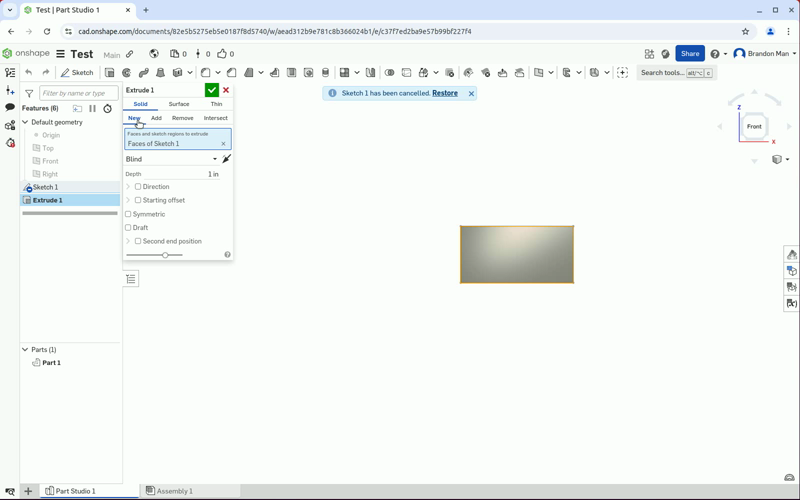
click(137, 120)
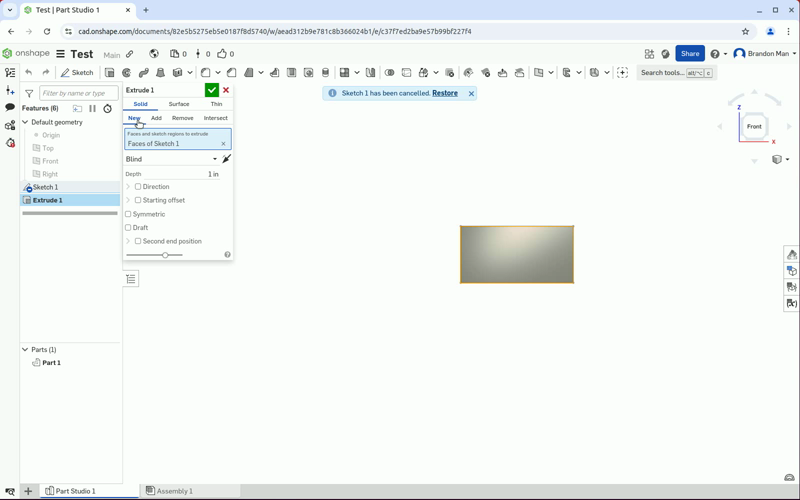
key(tab, 4)
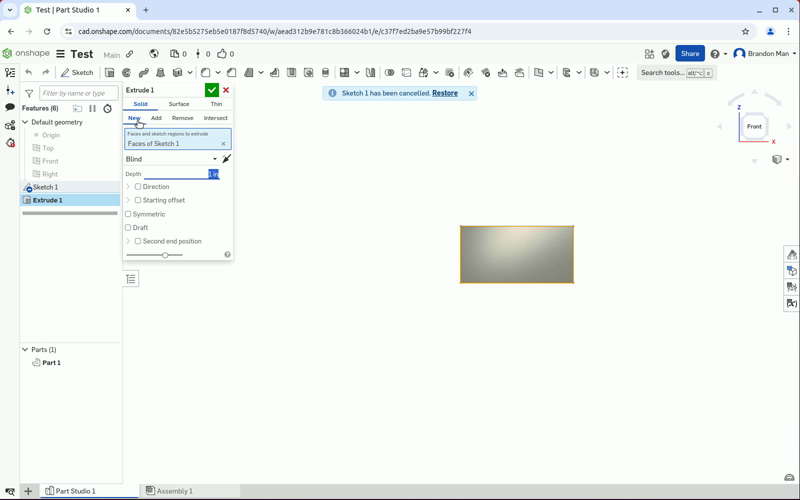
text(-11.554)
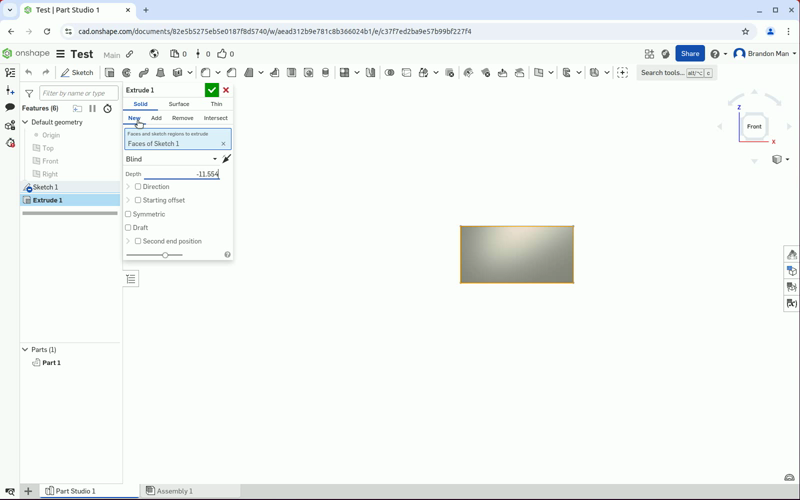
key(enter)
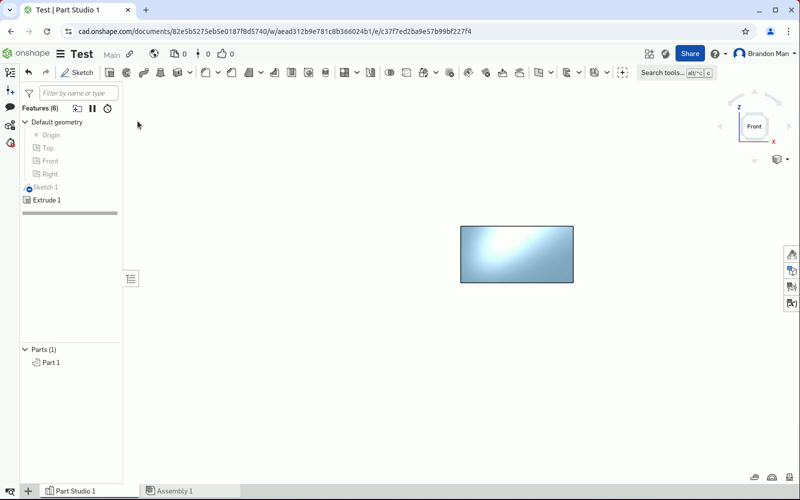
key(shift+h)
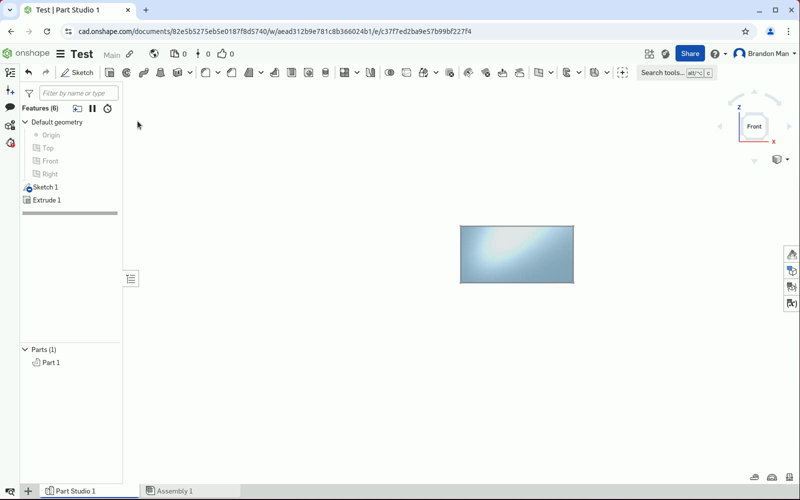
key(shift+h)
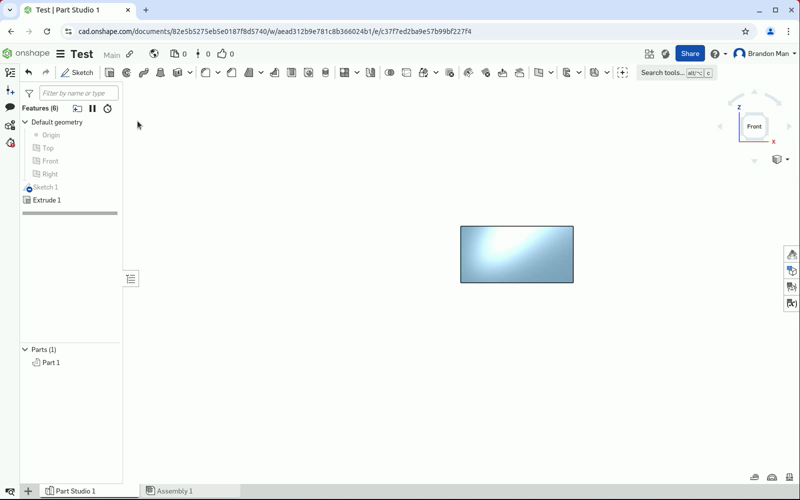
mouse_move(73, 189)
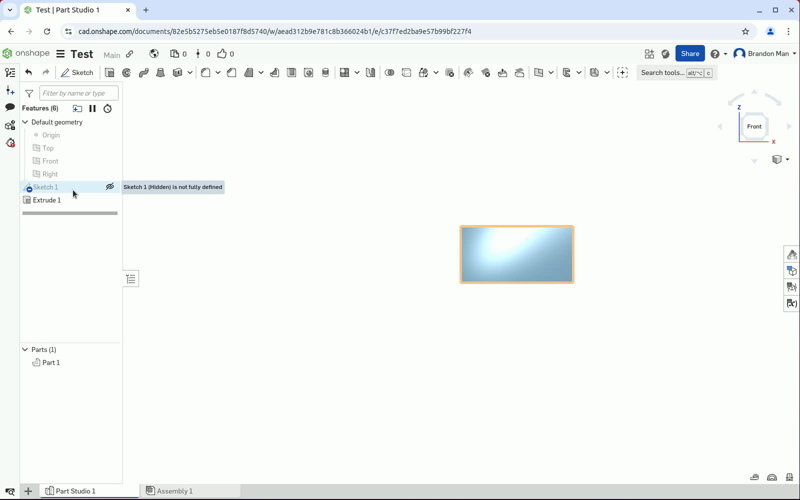
click(73, 189)
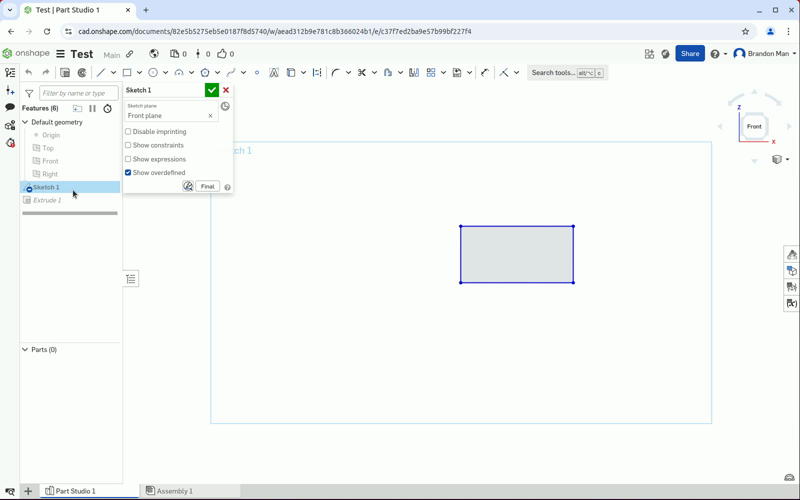
mouse_move(229, 92)
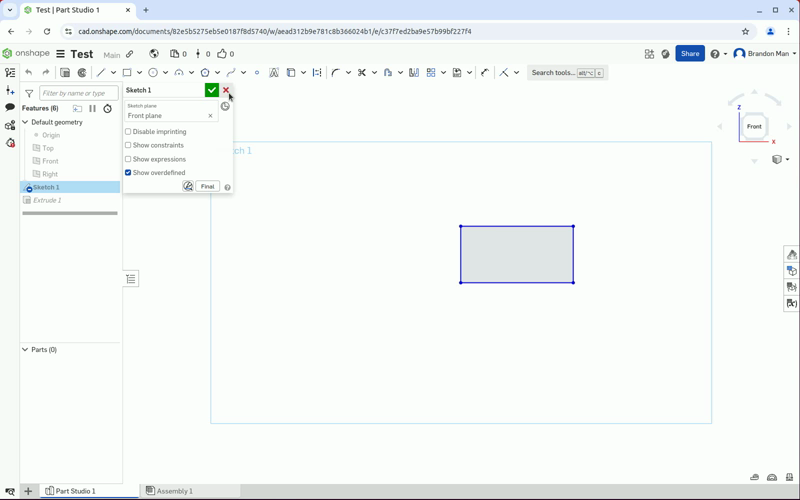
click(229, 92)
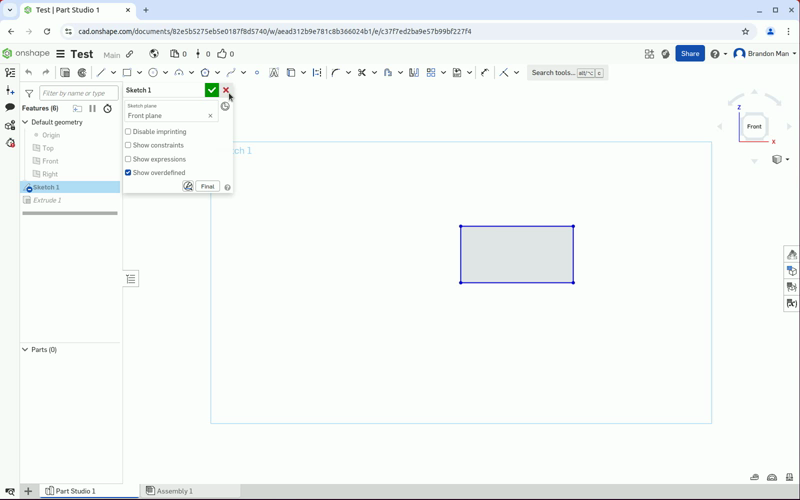
key(shift+s)
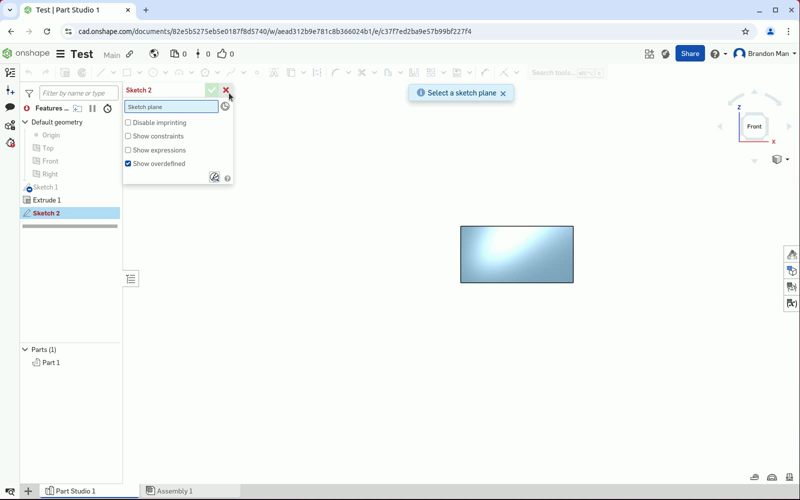
mouse_move(73, 163)
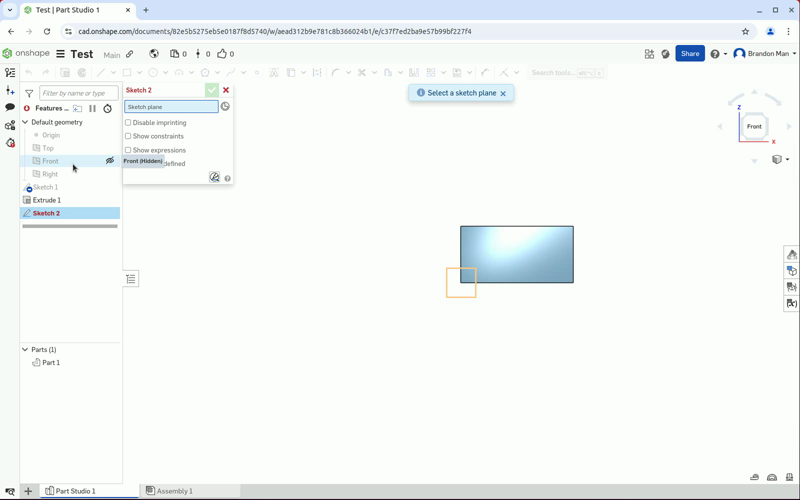
click(73, 163)
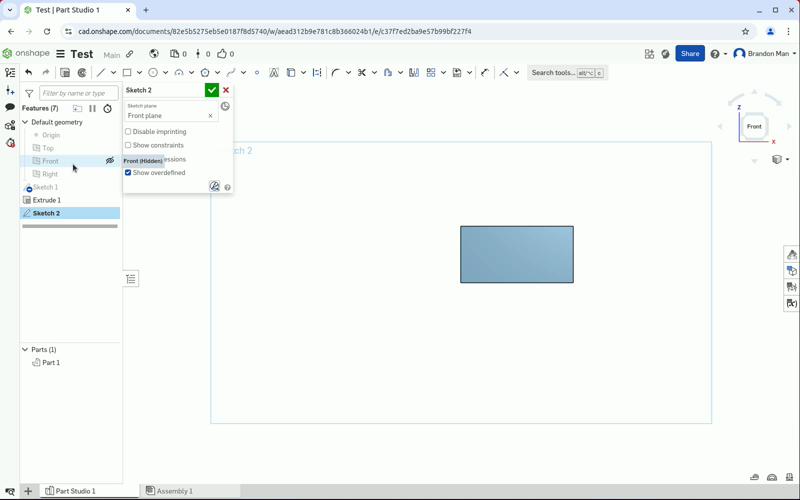
mouse_move(73, 352)
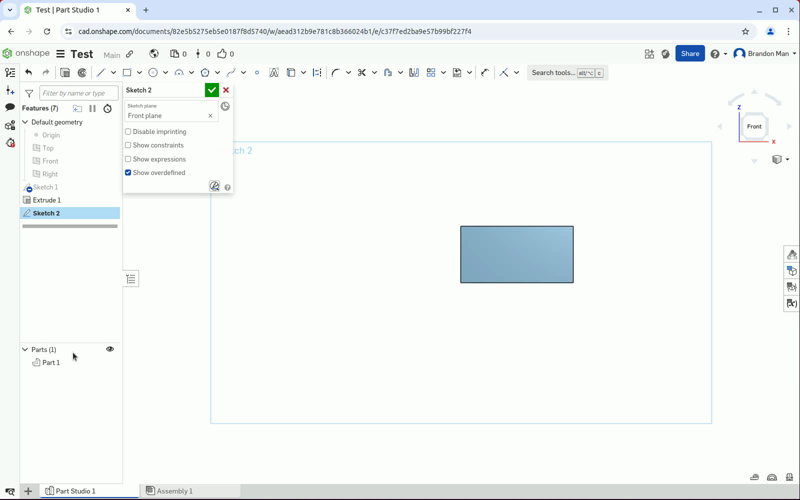
key(y)
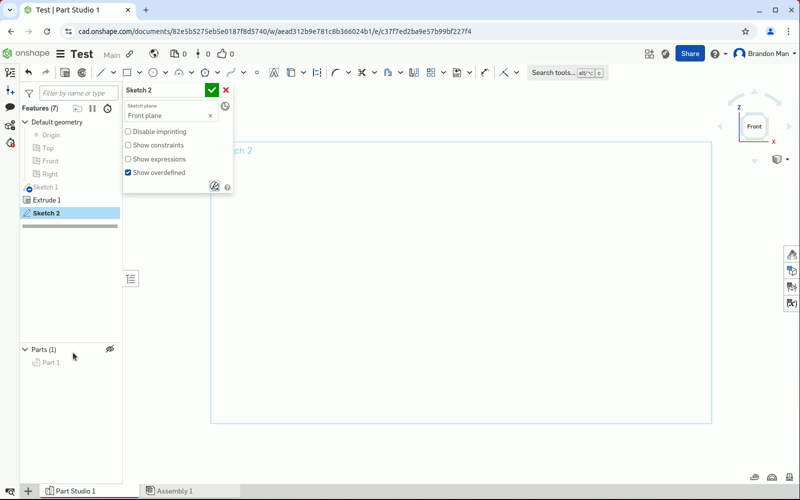
key(l)
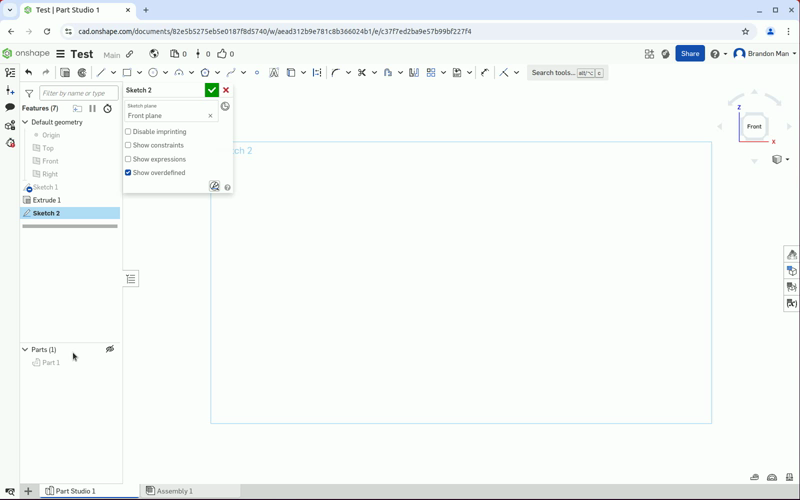
key_down(shift)
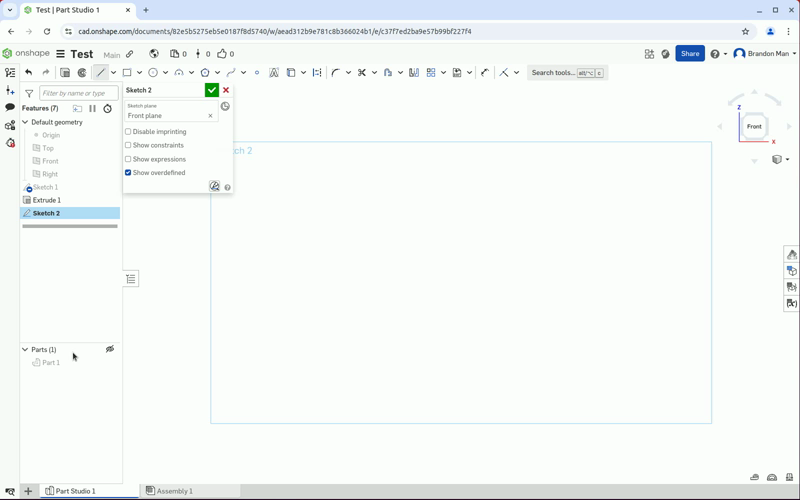
mouse_move(472, 282)
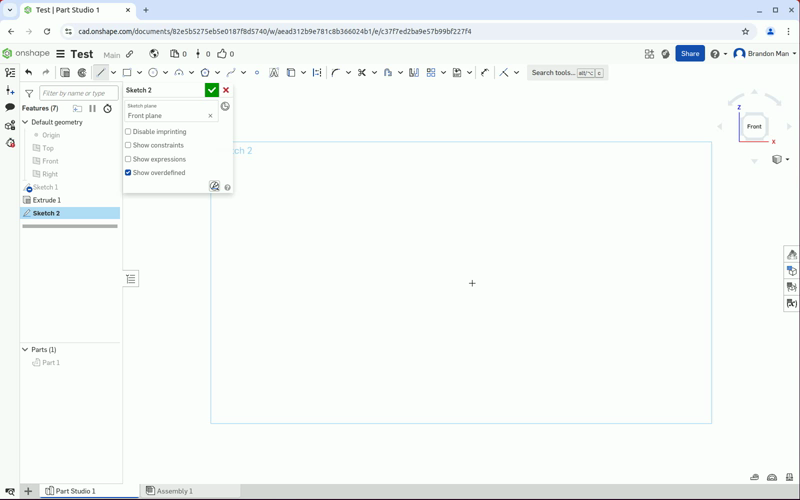
click(472, 282)
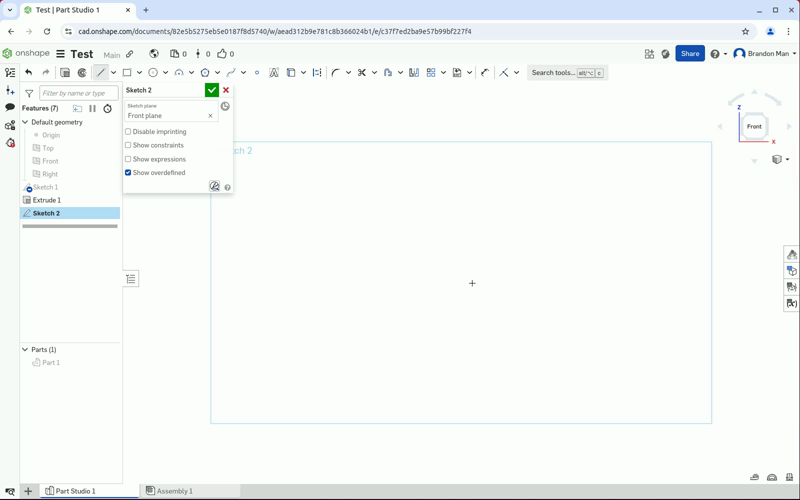
key_up(shift)
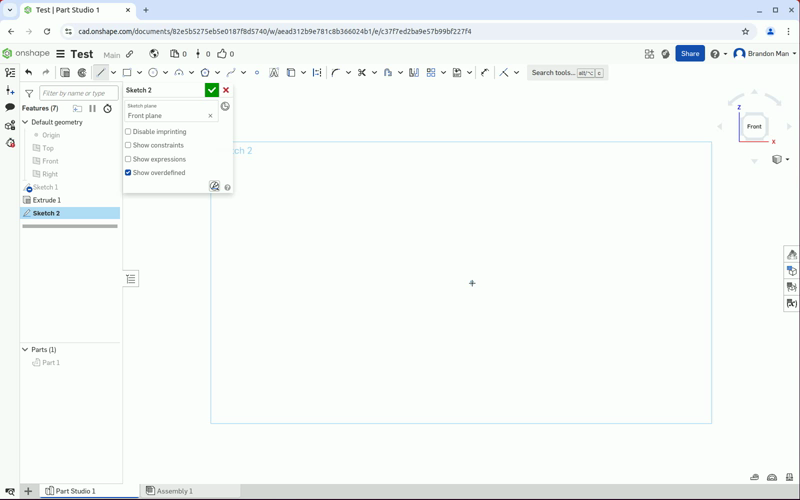
key_down(shift)
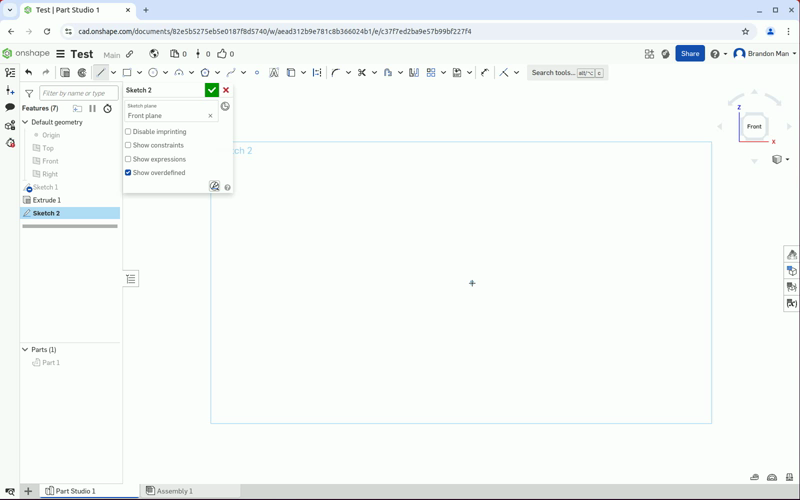
mouse_move(502, 282)
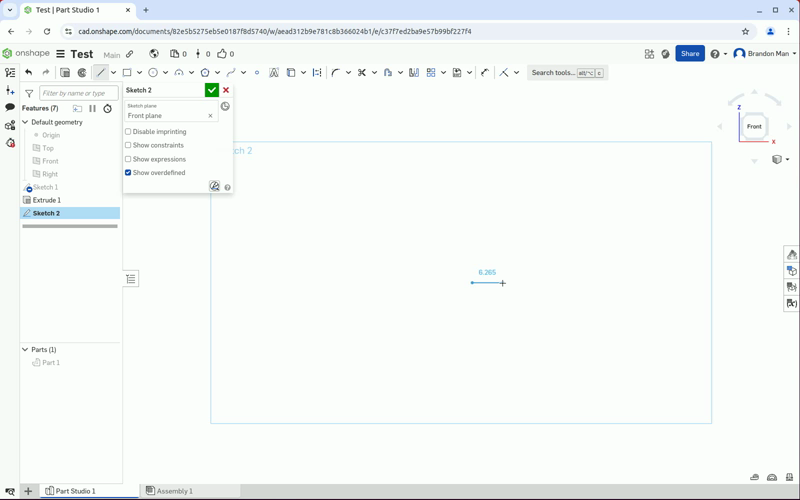
mouse_move(506, 282)
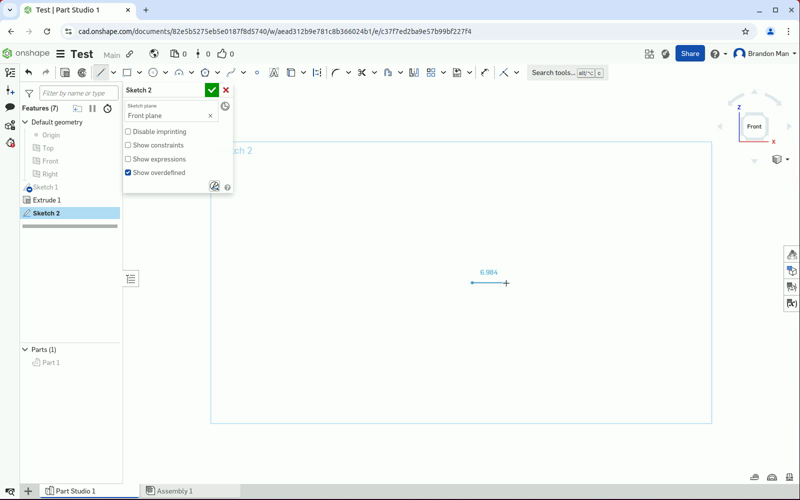
click(506, 282)
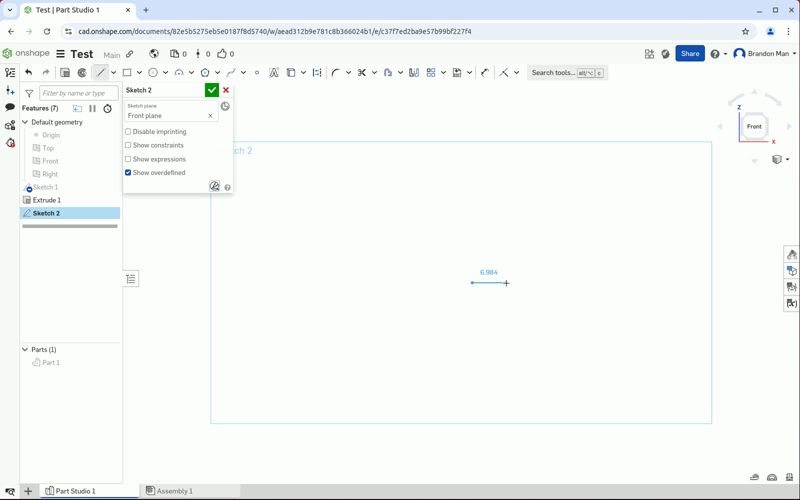
key_up(shift)
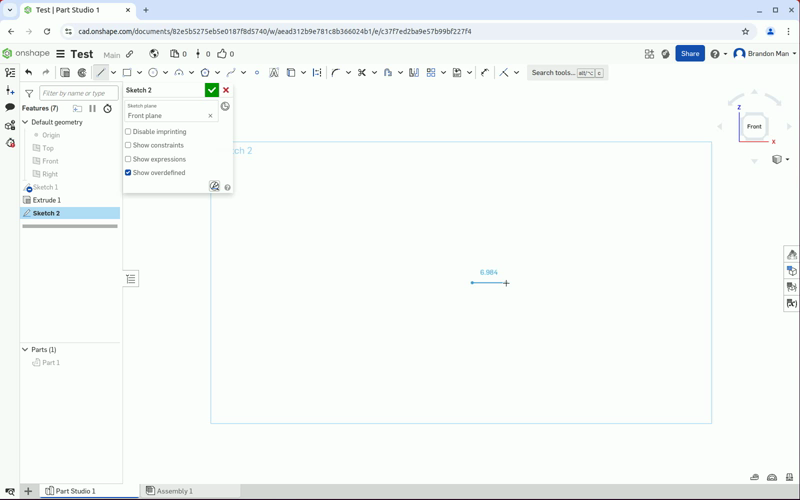
key_down(shift)
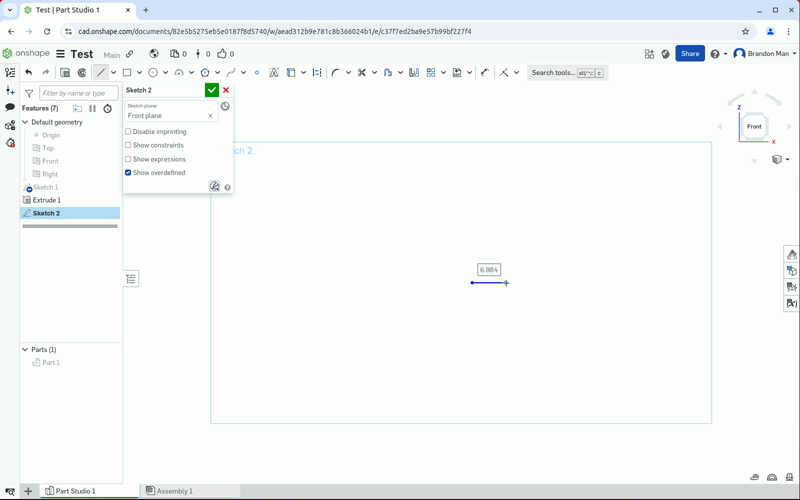
mouse_move(536, 282)
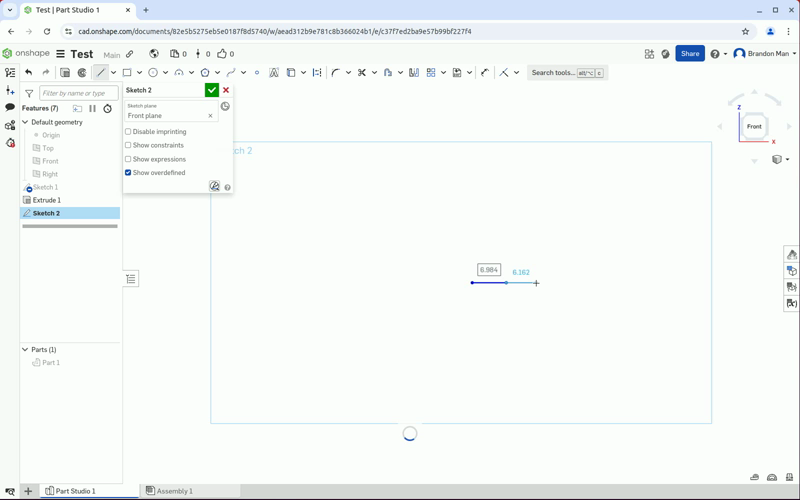
mouse_move(506, 237)
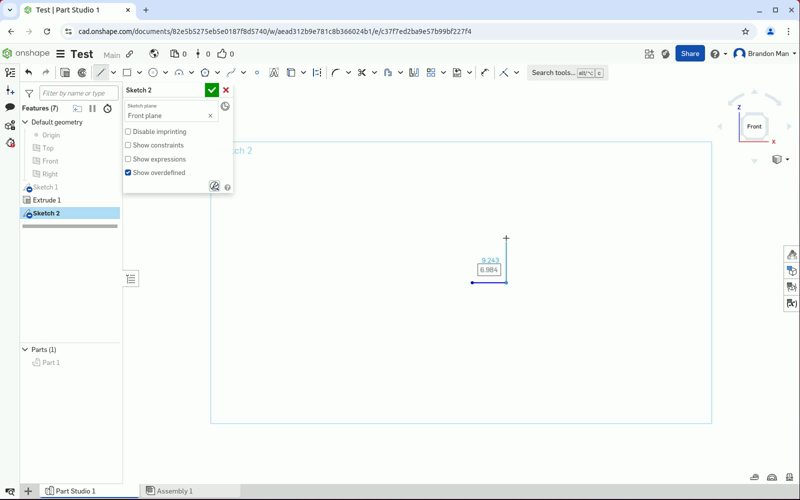
click(506, 237)
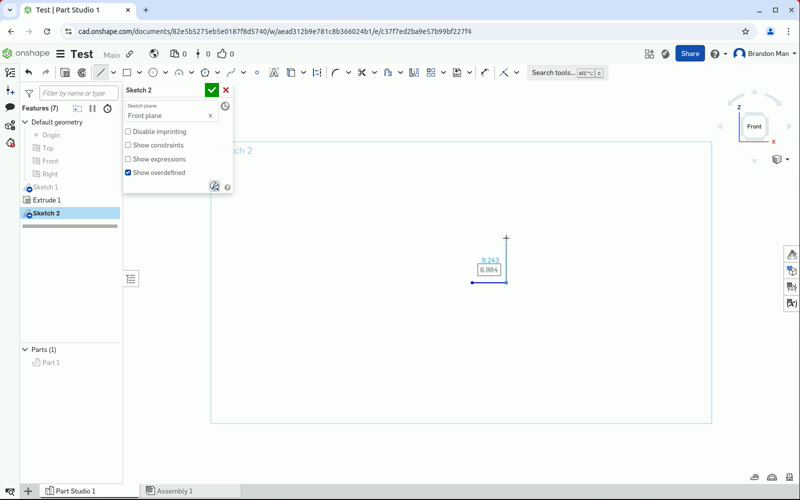
key_up(shift)
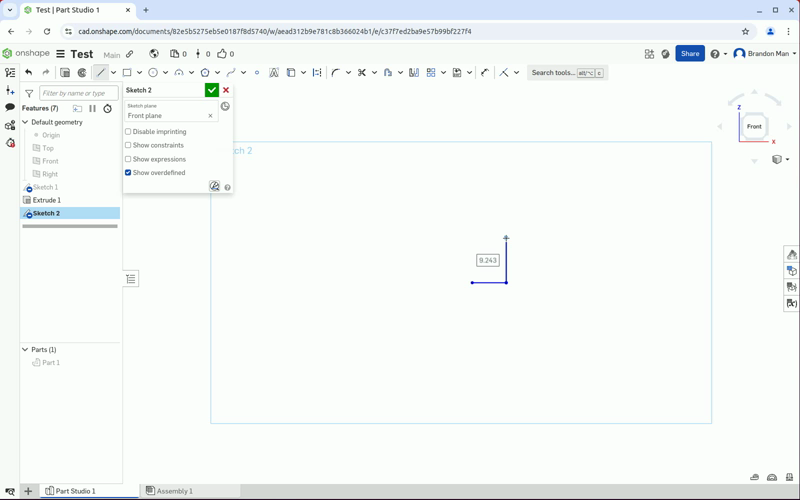
key_down(shift)
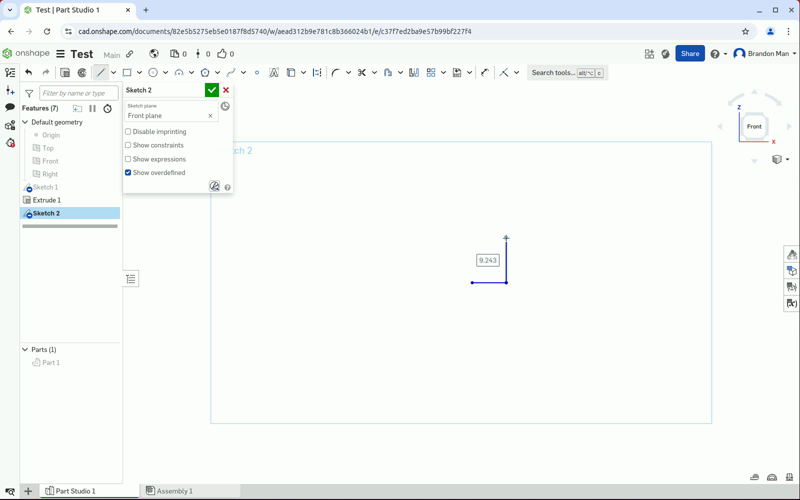
mouse_move(536, 237)
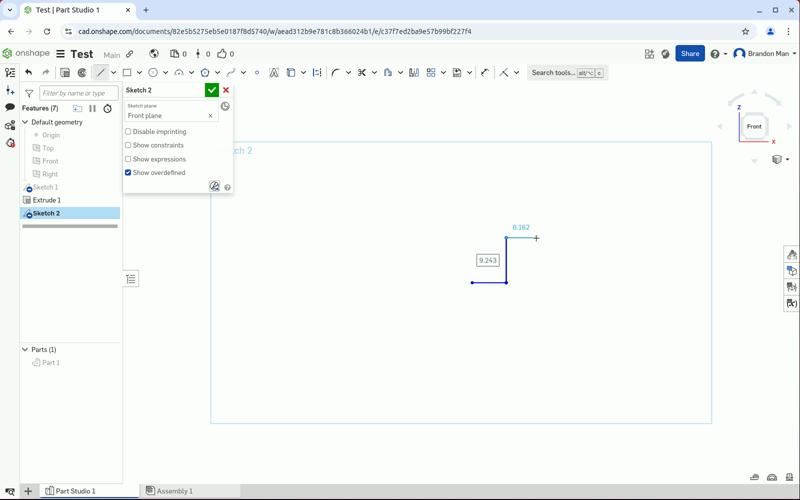
mouse_move(472, 237)
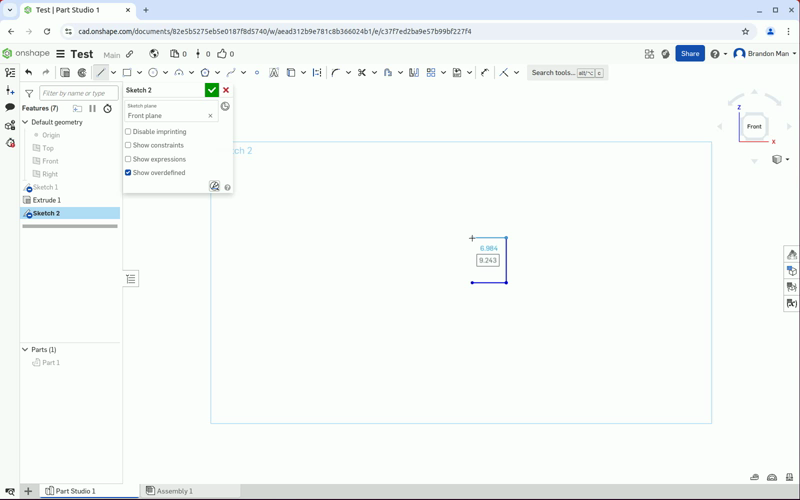
click(472, 237)
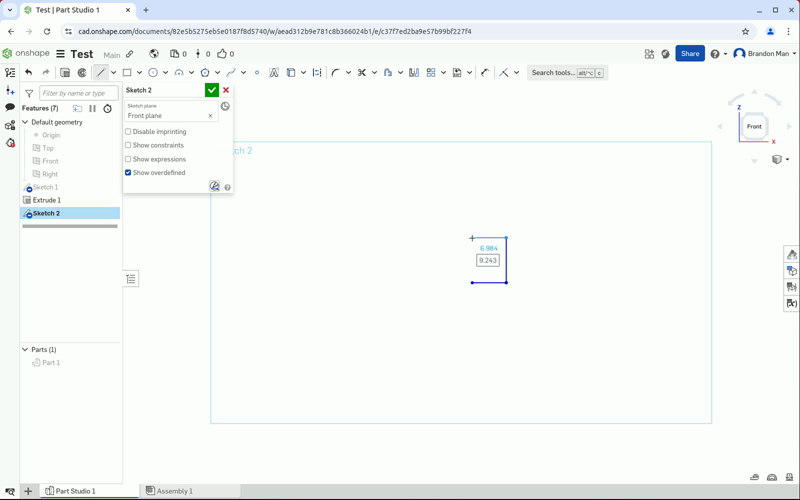
key_up(shift)
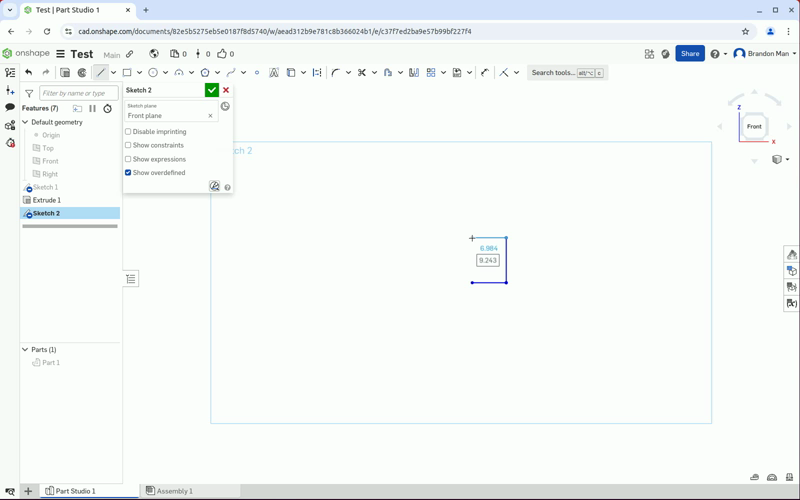
mouse_move(502, 237)
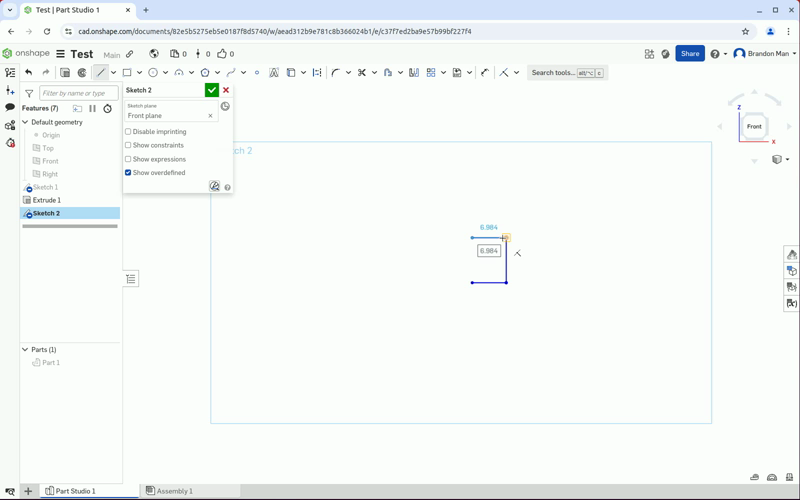
key_down(shift)
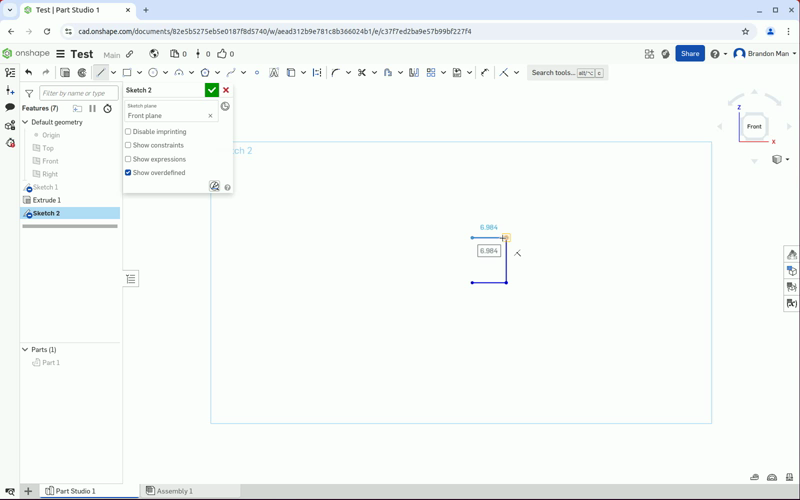
mouse_move(472, 282)
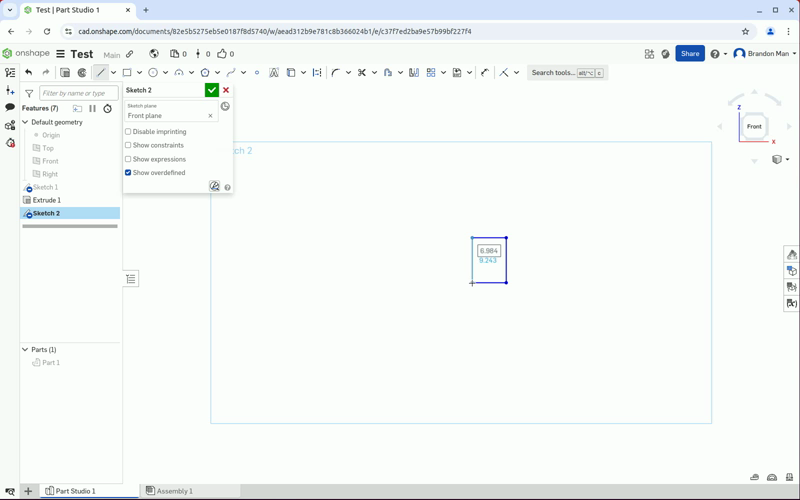
key_up(shift)
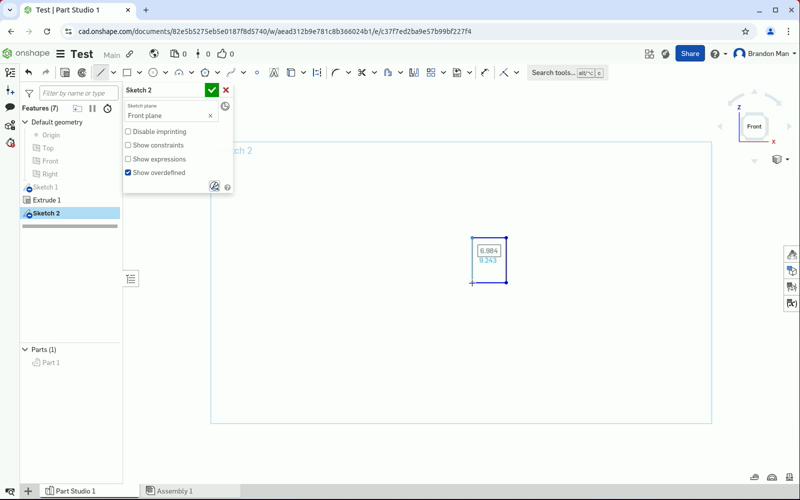
click(472, 282)
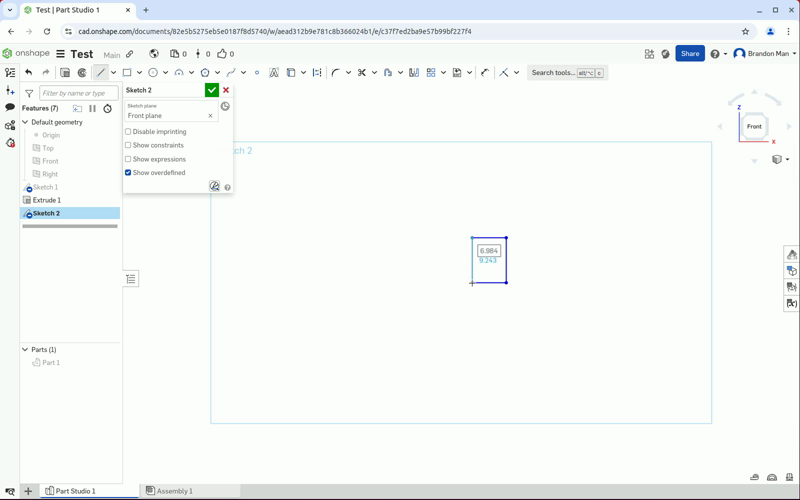
key(esc)
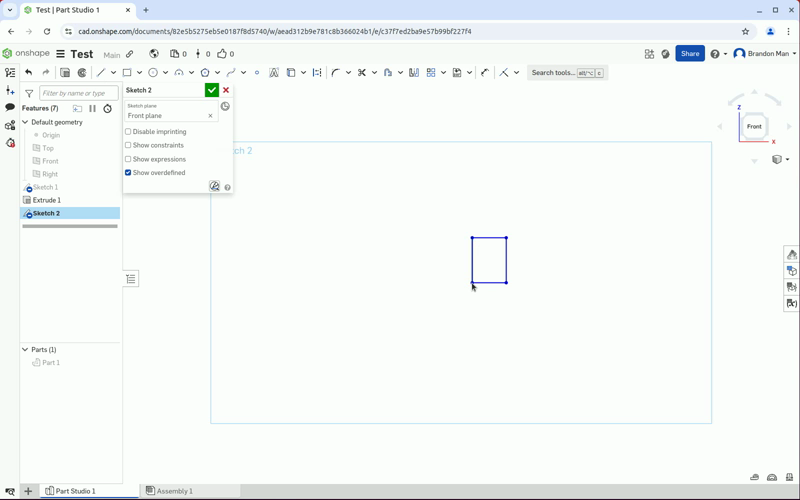
mouse_move(477, 279)
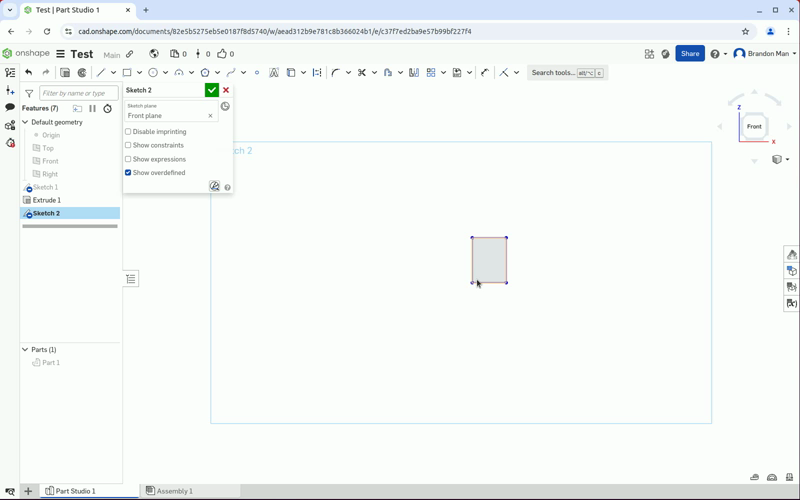
scroll(6)
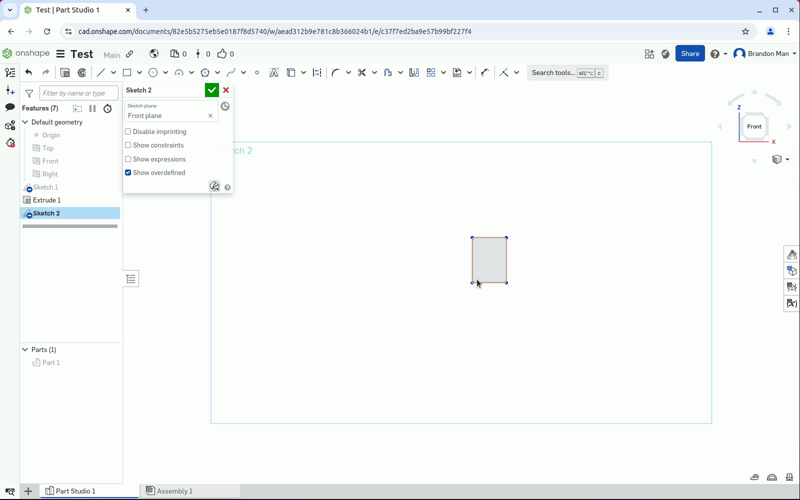
scroll(6)
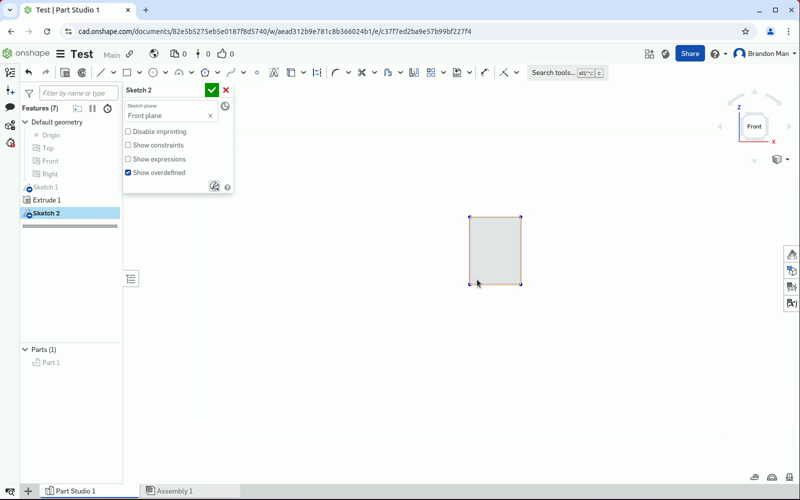
scroll(6)
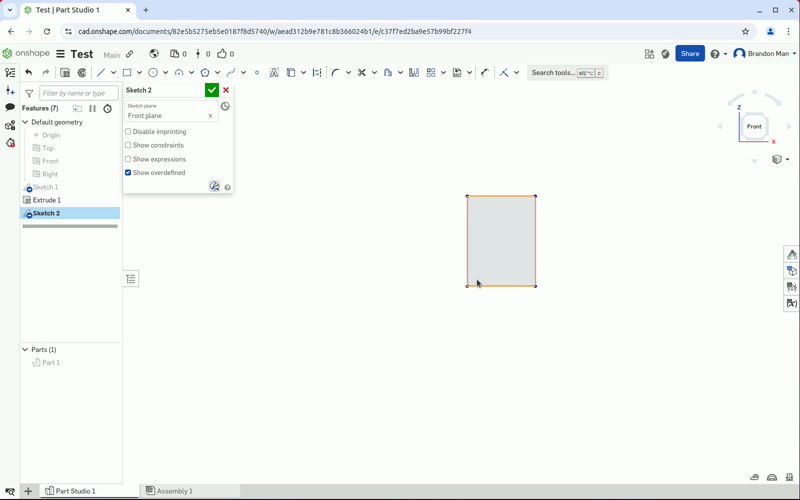
scroll(6)
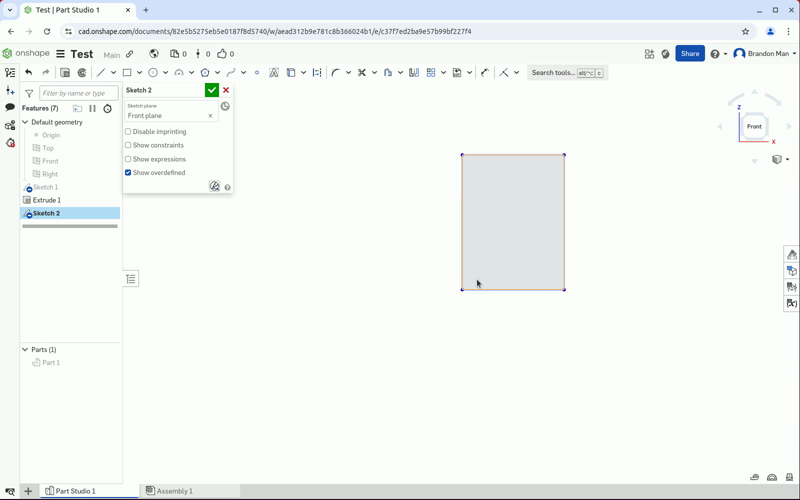
scroll(6)
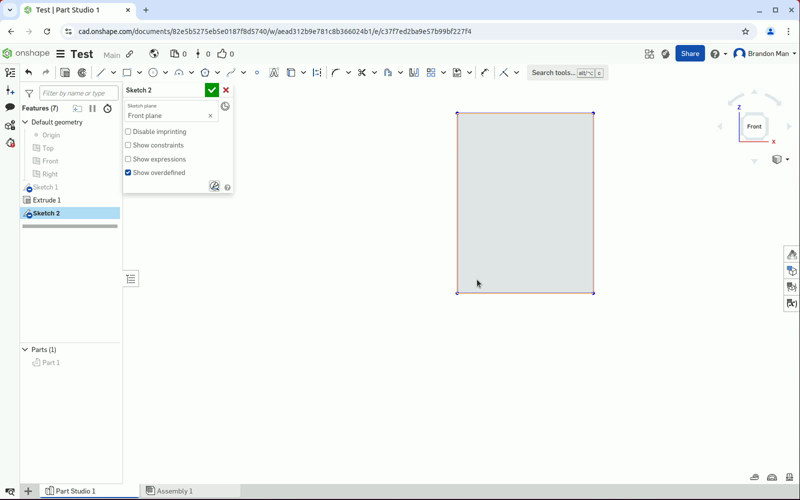
scroll(6)
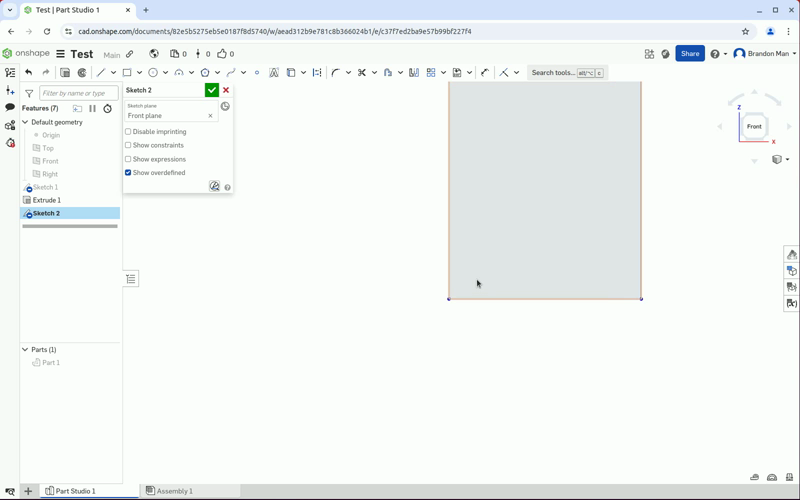
scroll(6)
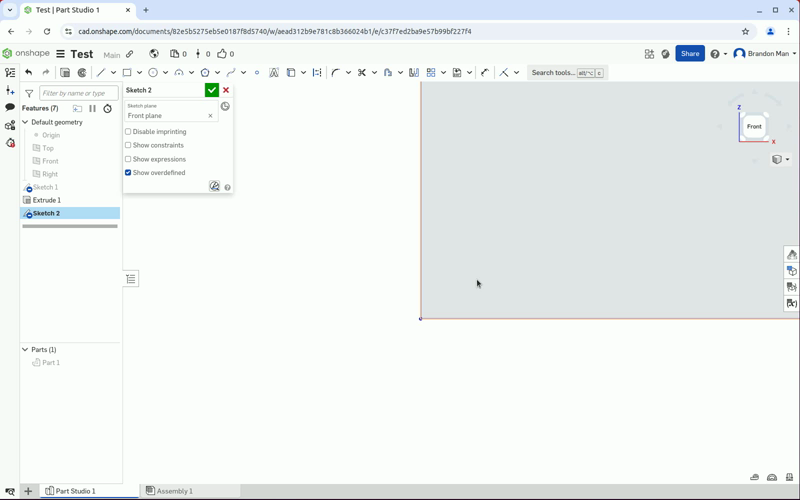
click(477, 279)
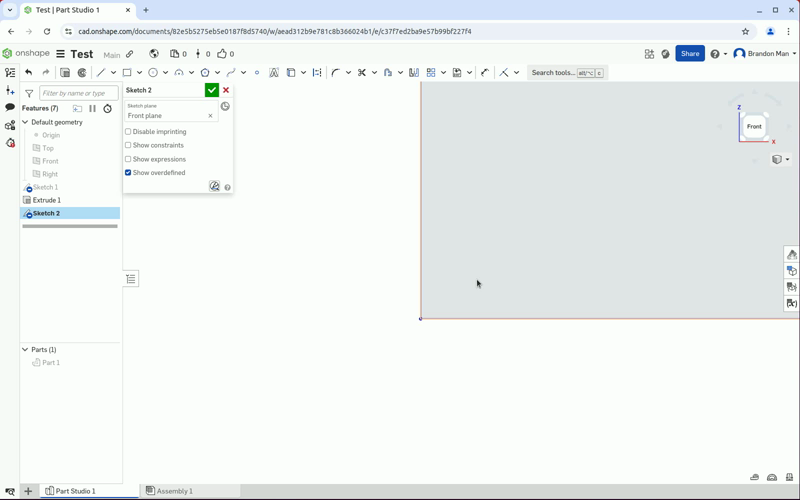
scroll(-6)
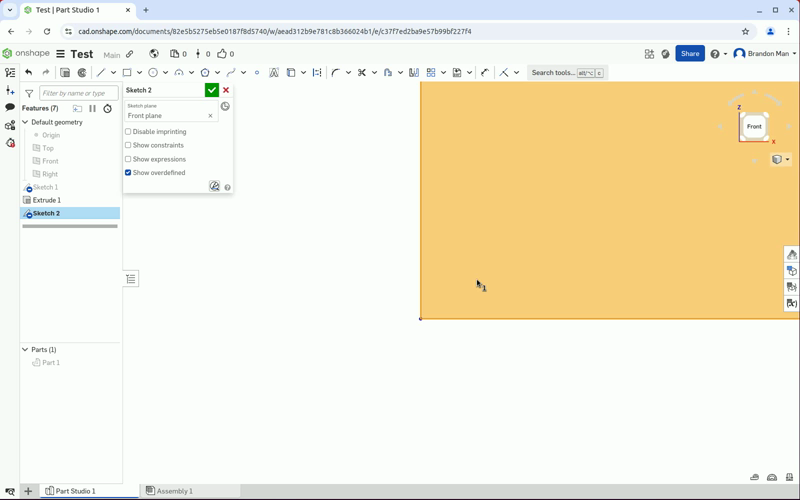
scroll(-6)
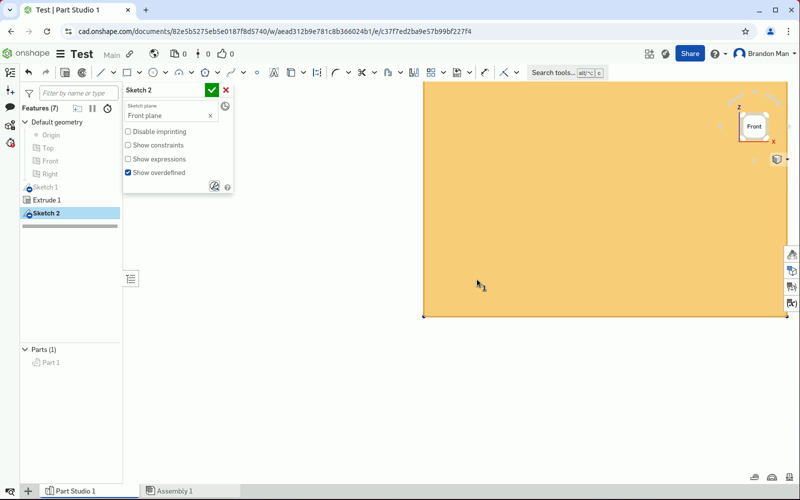
scroll(-6)
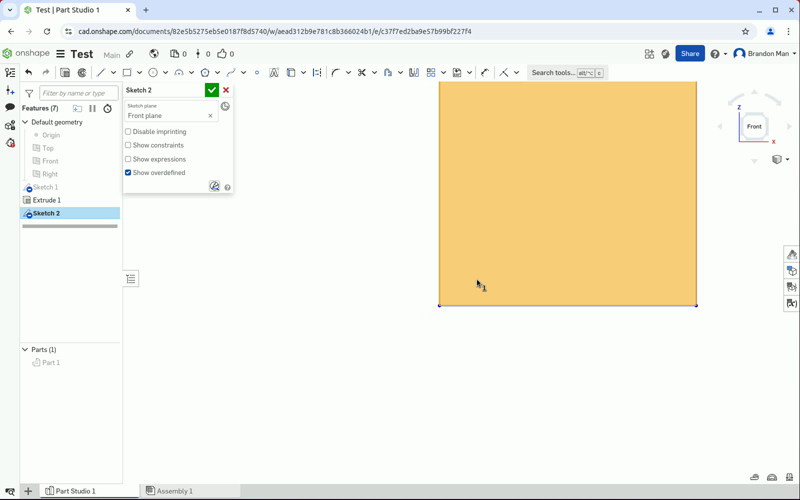
scroll(-6)
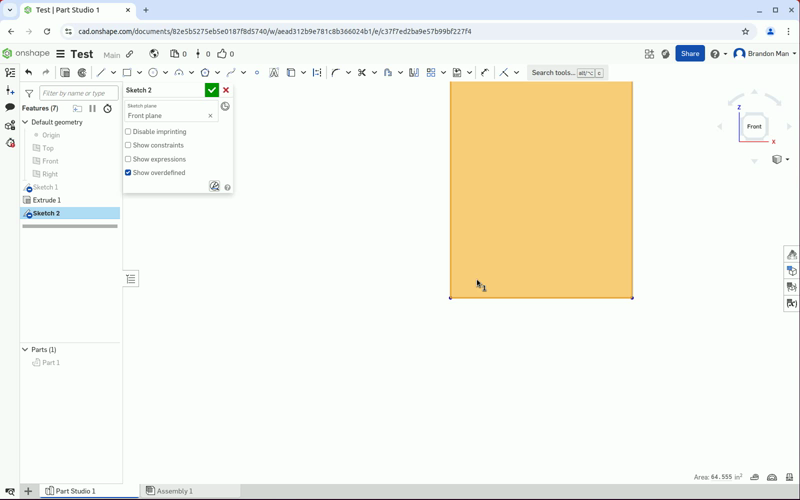
scroll(-6)
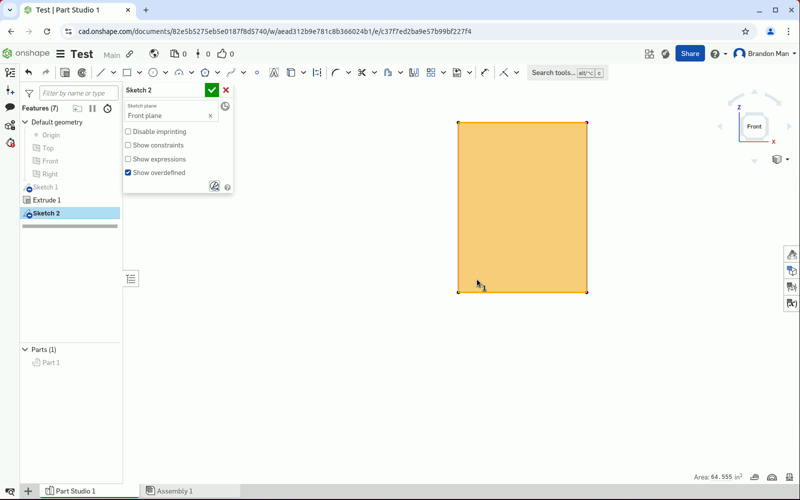
scroll(-6)
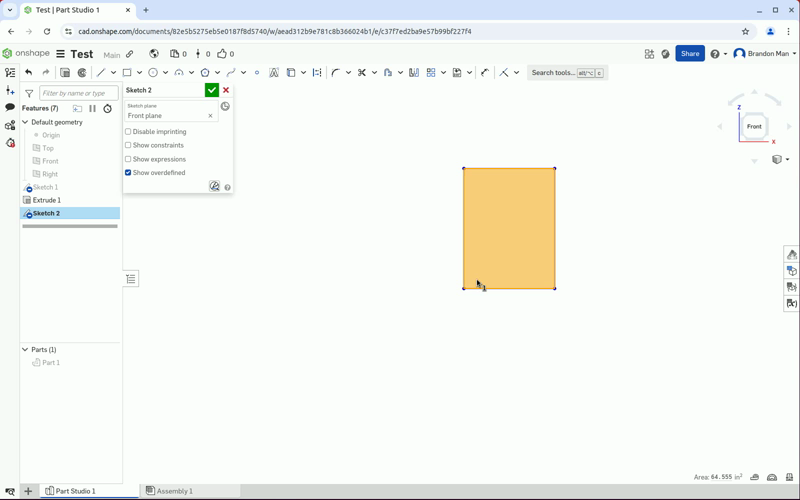
scroll(-6)
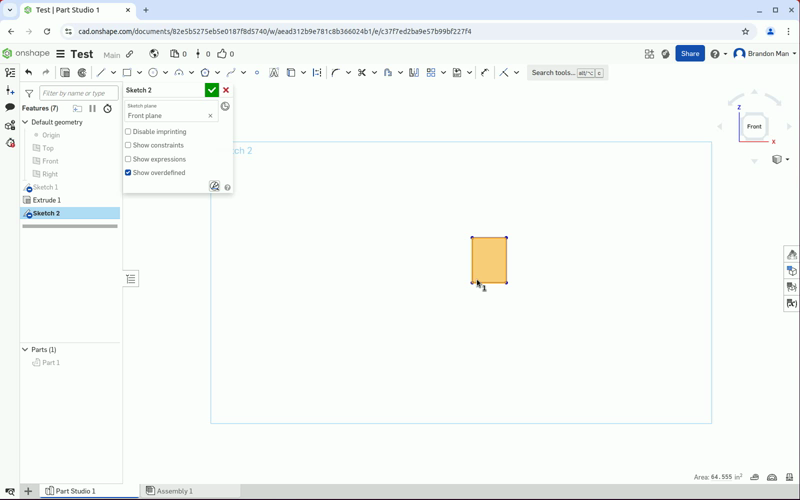
mouse_move(73, 352)
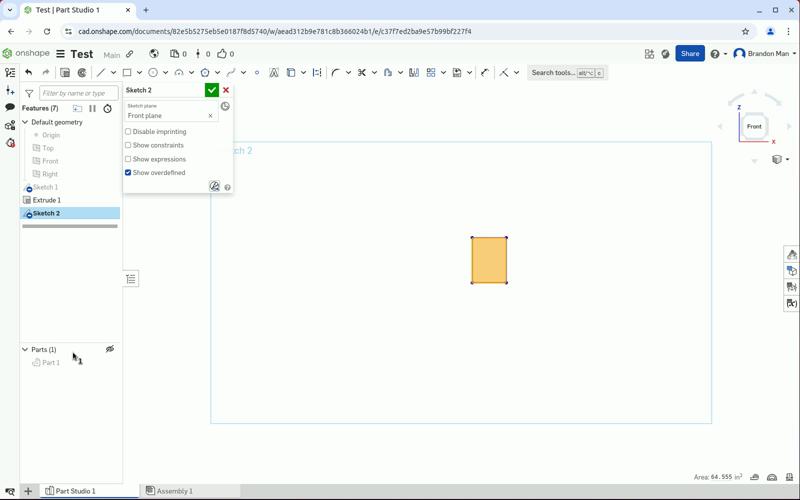
key(shift+y)
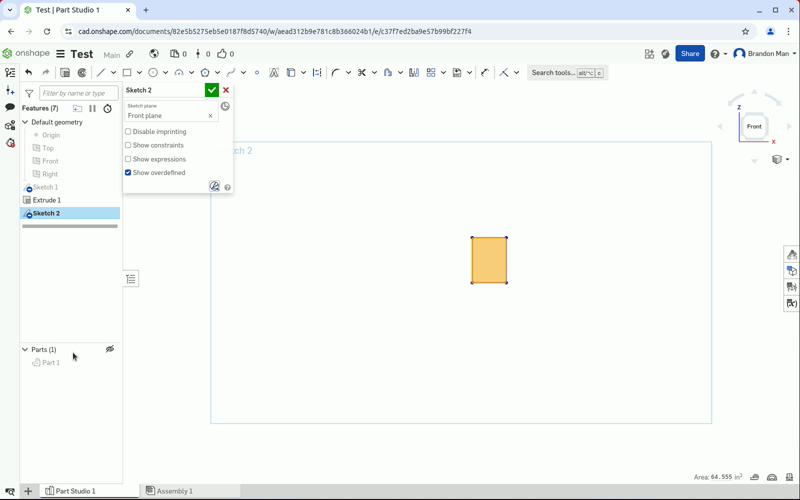
key(shift+e)
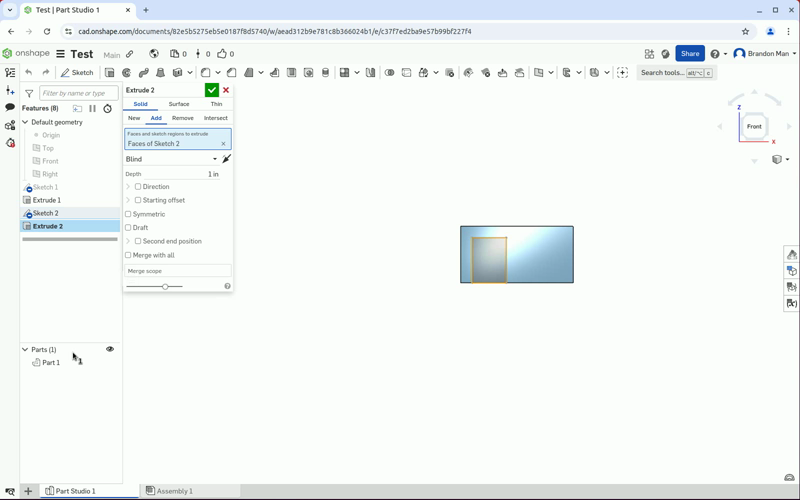
mouse_move(143, 106)
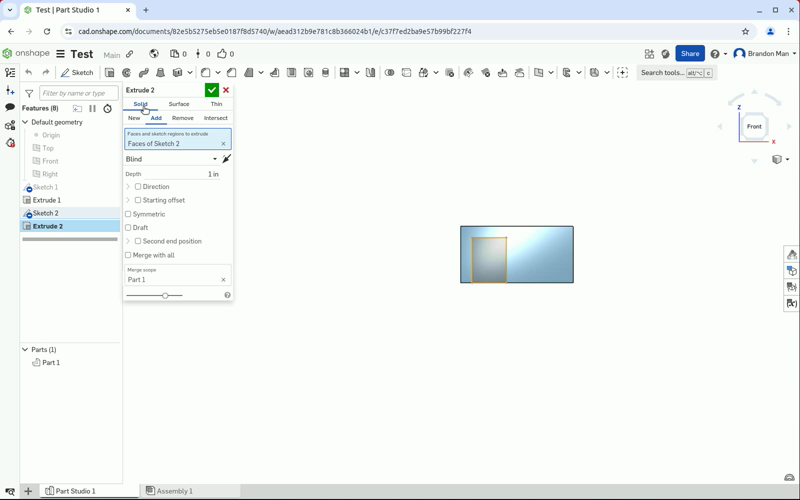
click(143, 106)
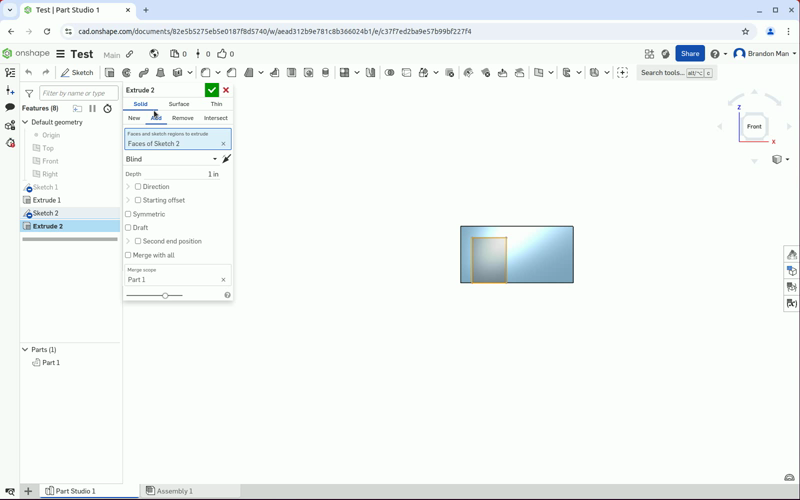
mouse_move(186, 120)
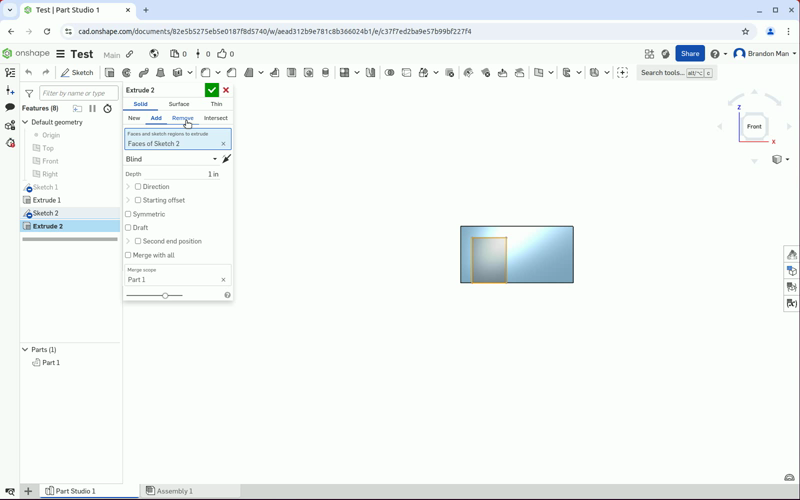
click(186, 120)
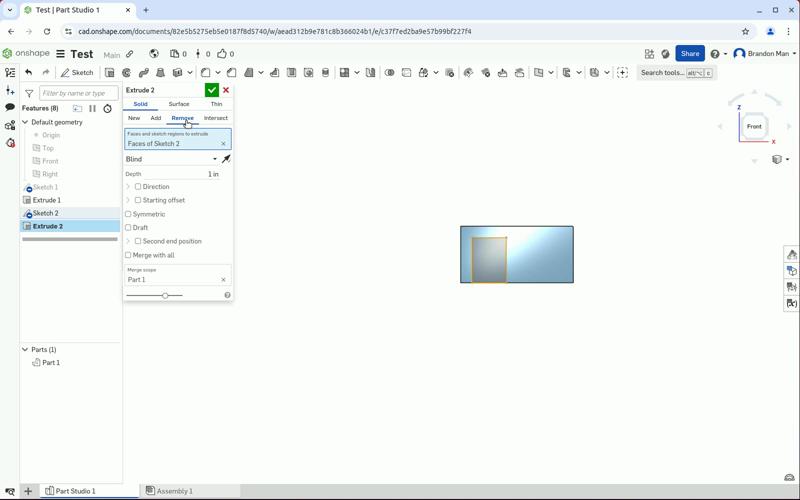
key(tab, 4)
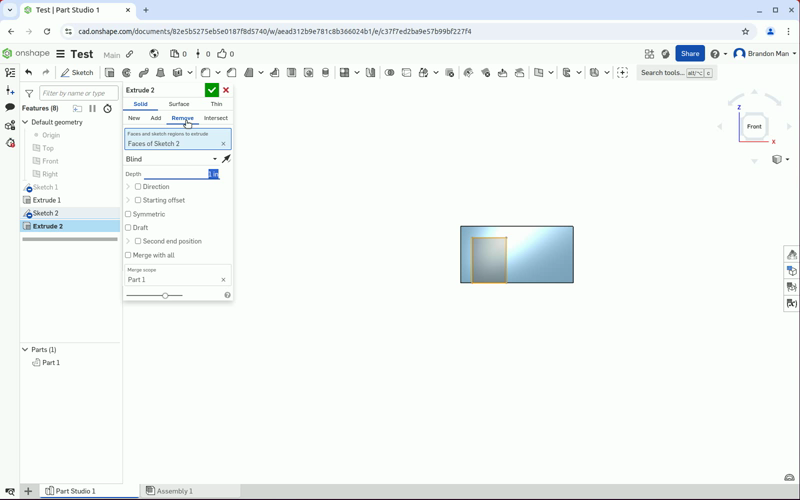
text(11.554)
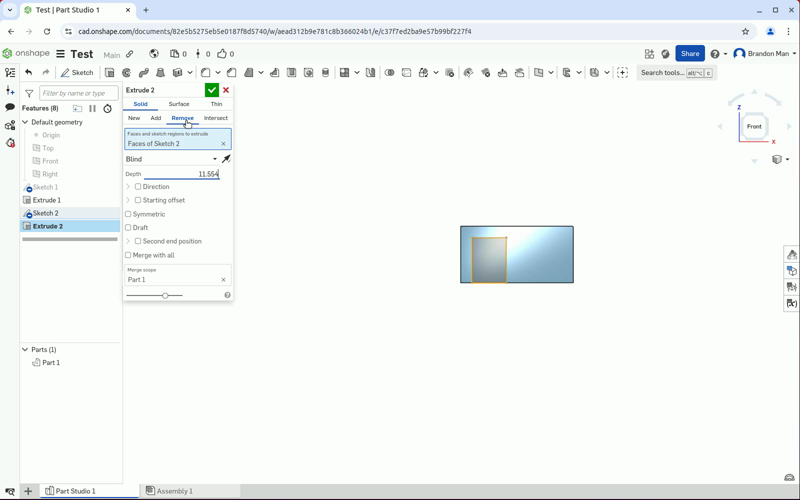
key(tab, 3)
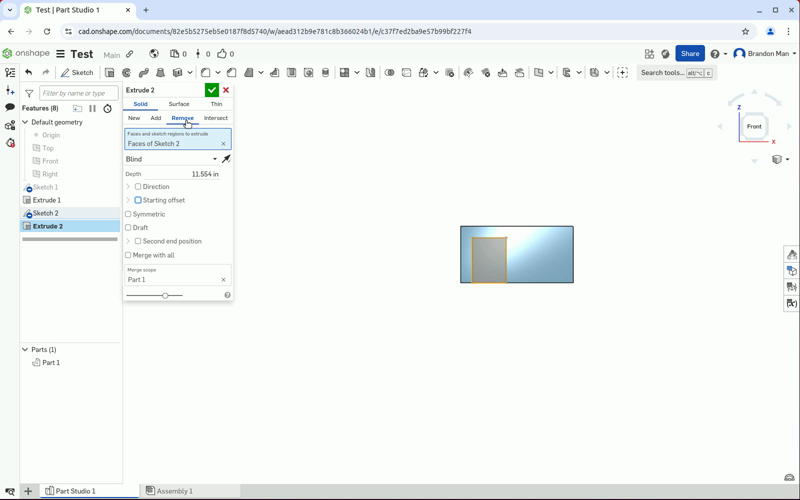
key(tab, 2)
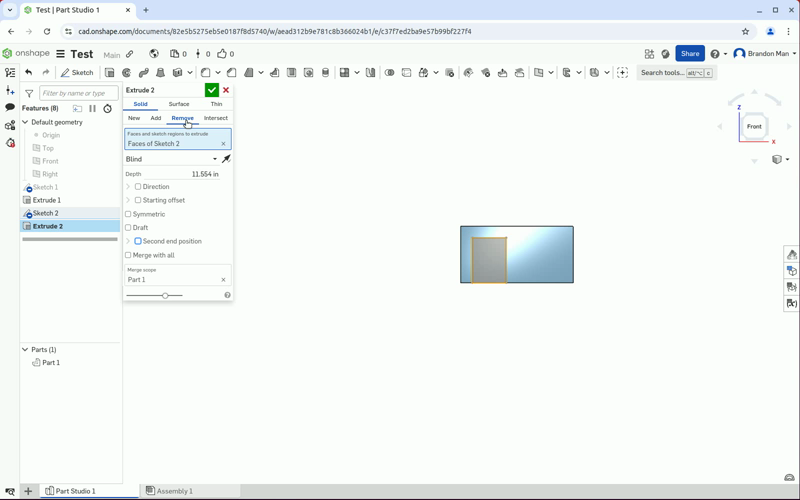
key(space)
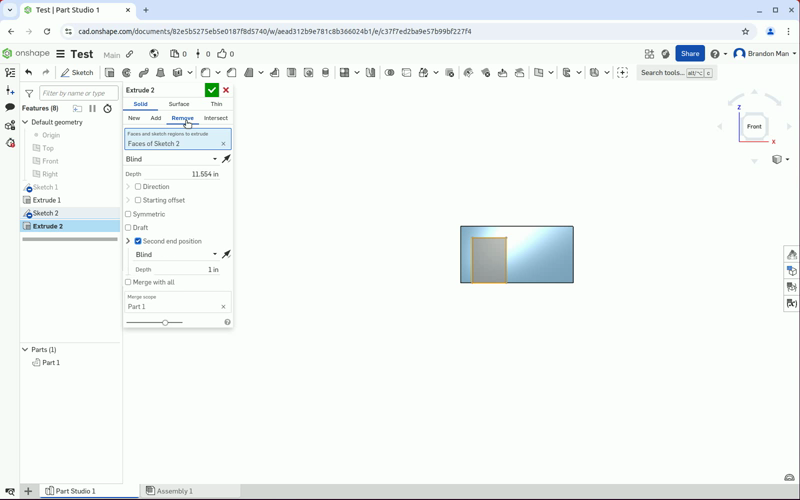
key(tab, 3)
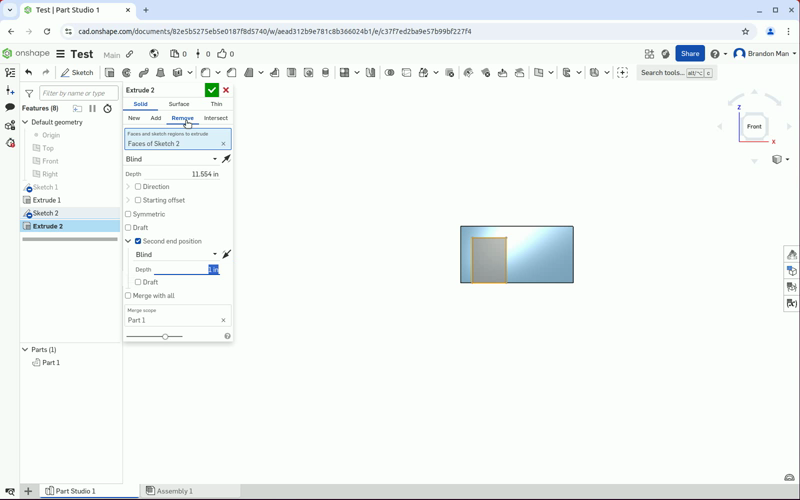
text(5.777)
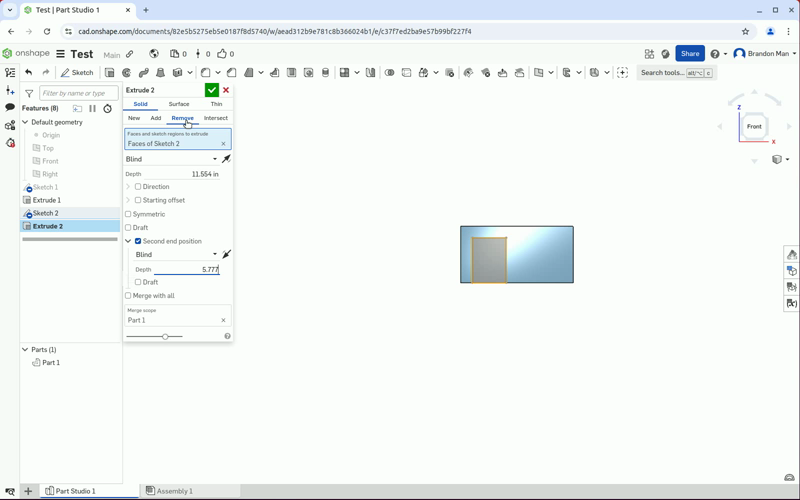
key(tab, 2)
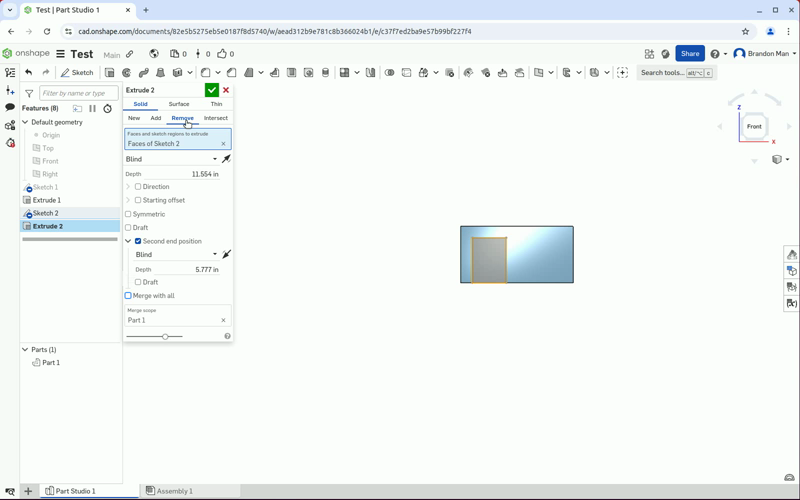
key(space)
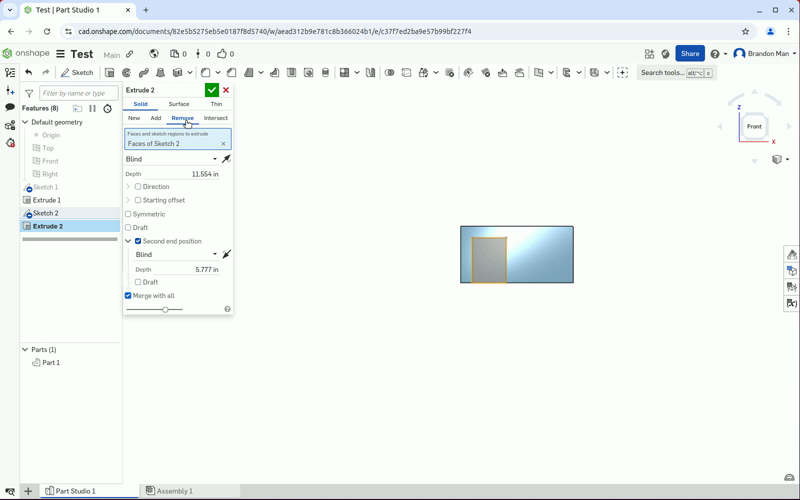
key(enter)
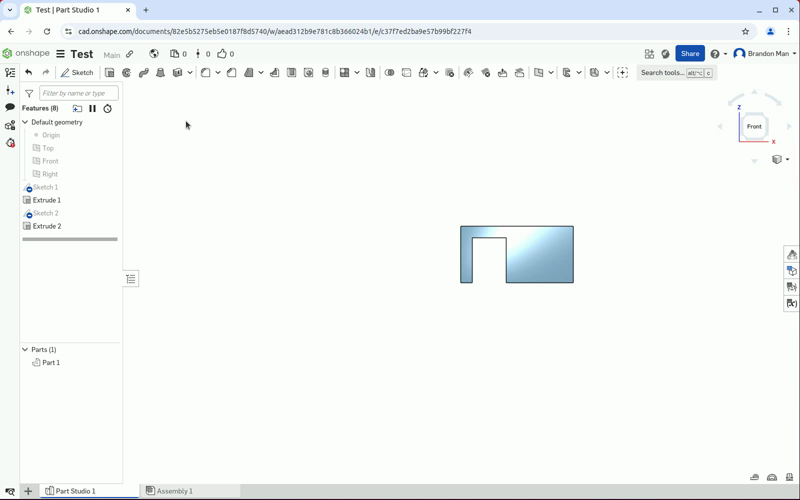
key(shift+h)
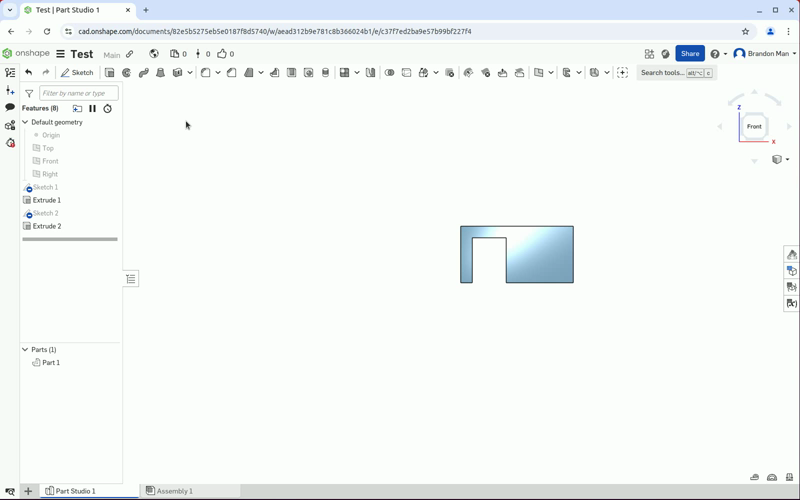
key(shift+h)
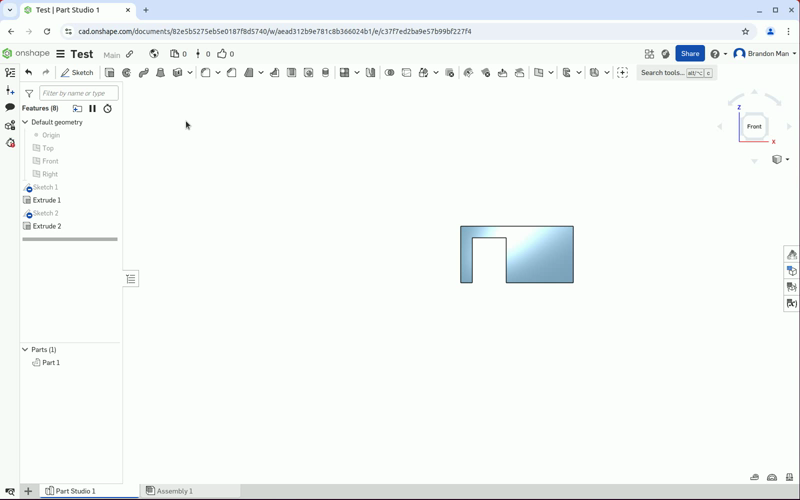
mouse_move(73, 189)
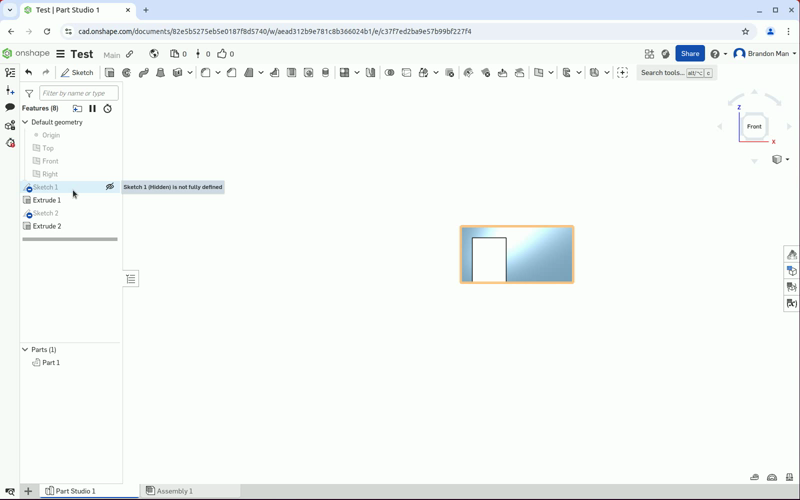
click(73, 189)
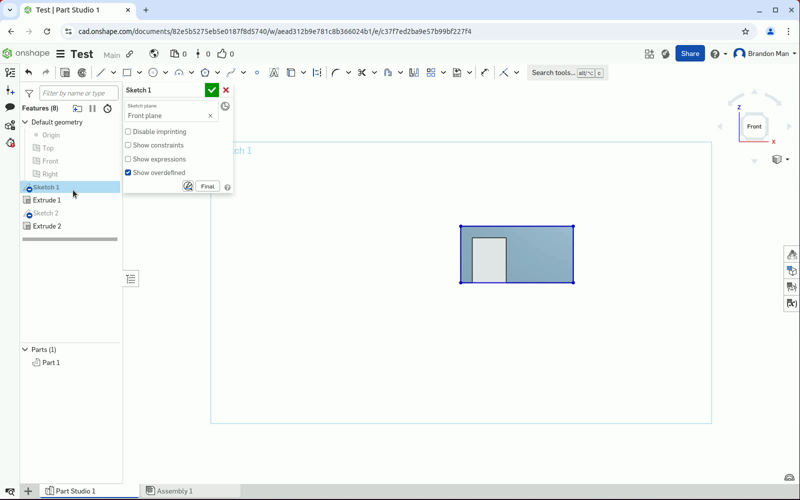
mouse_move(229, 92)
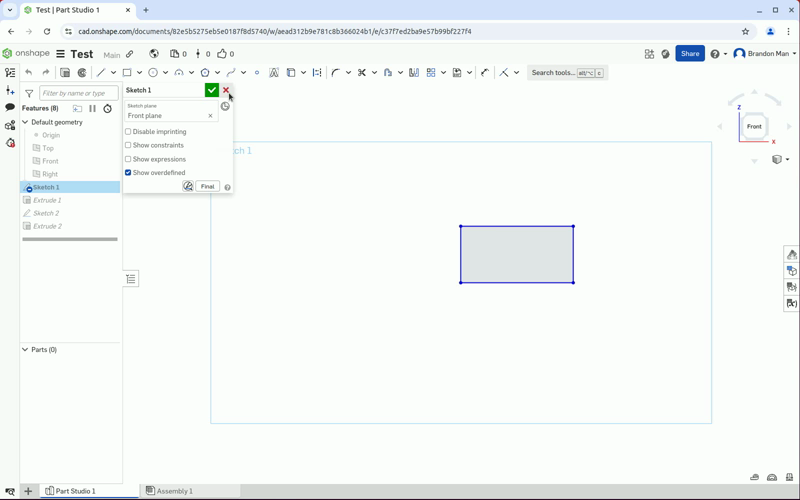
click(229, 92)
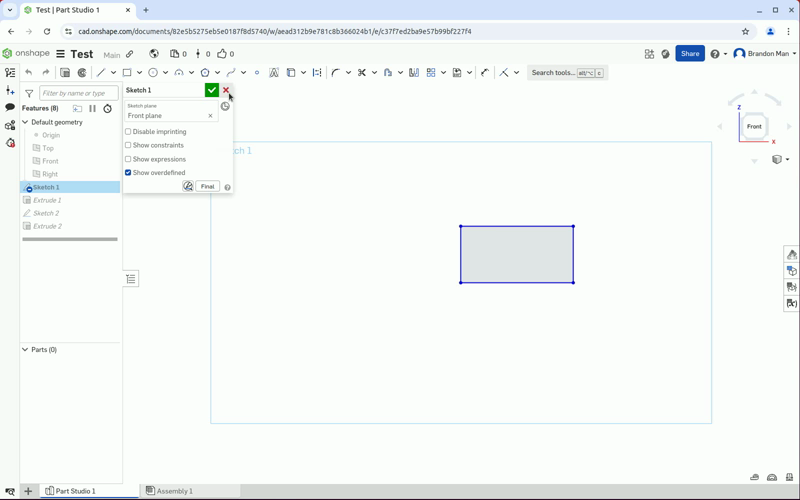
key(shift+s)
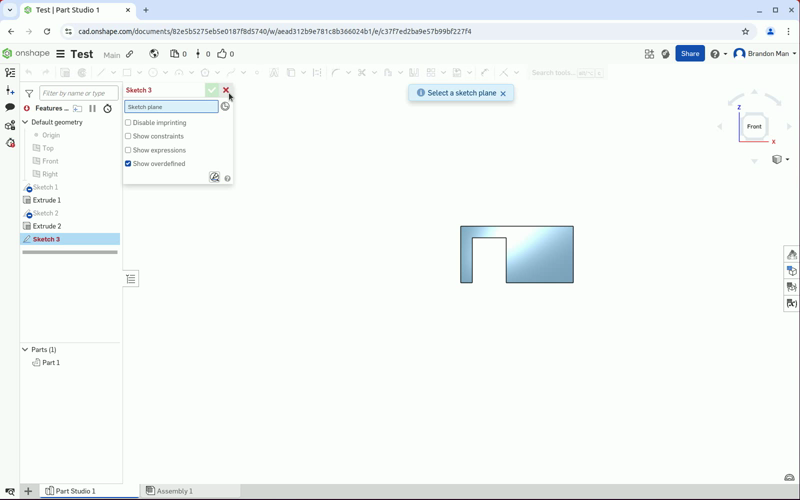
mouse_move(73, 163)
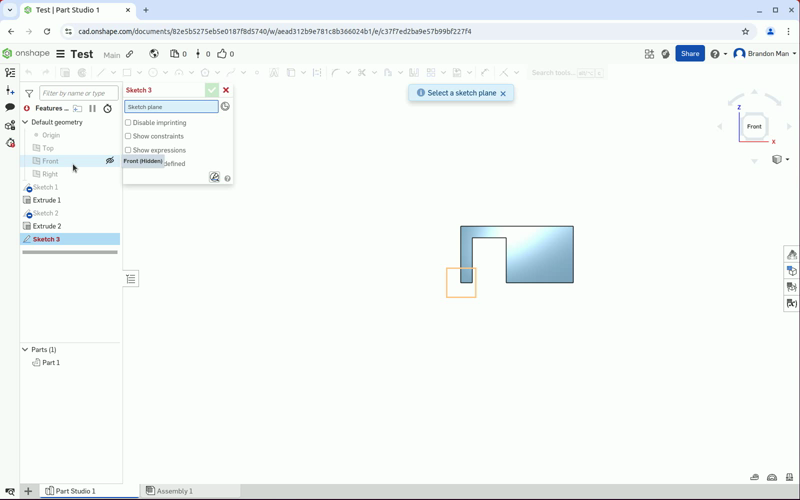
click(73, 163)
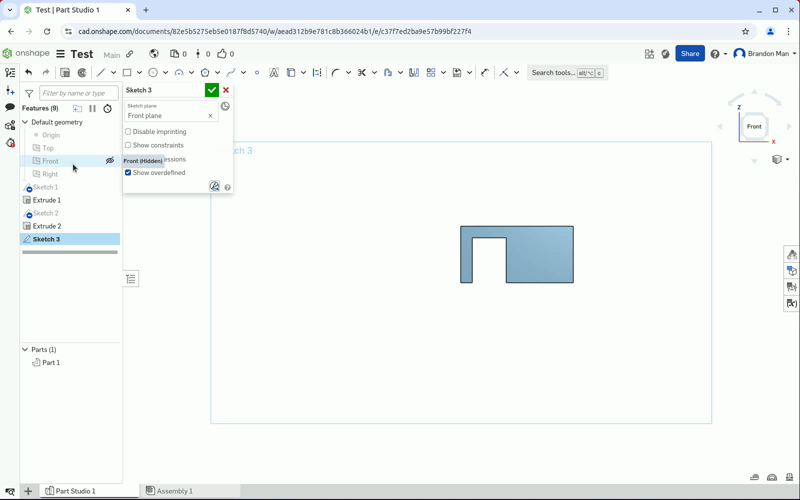
mouse_move(73, 352)
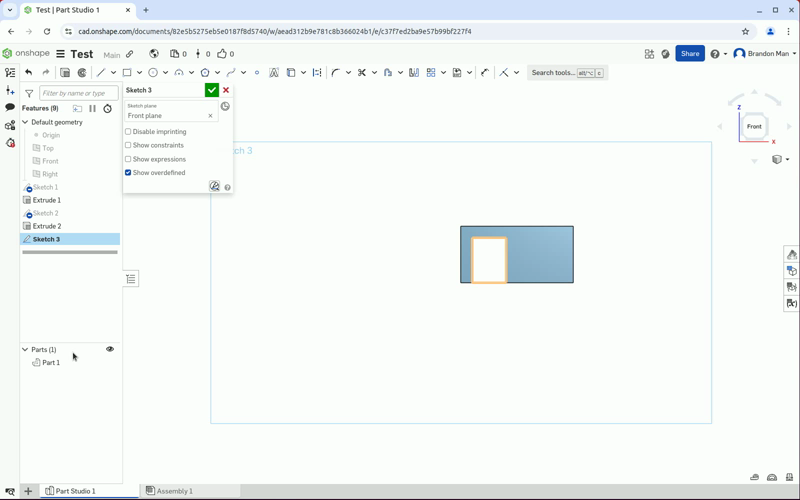
key(y)
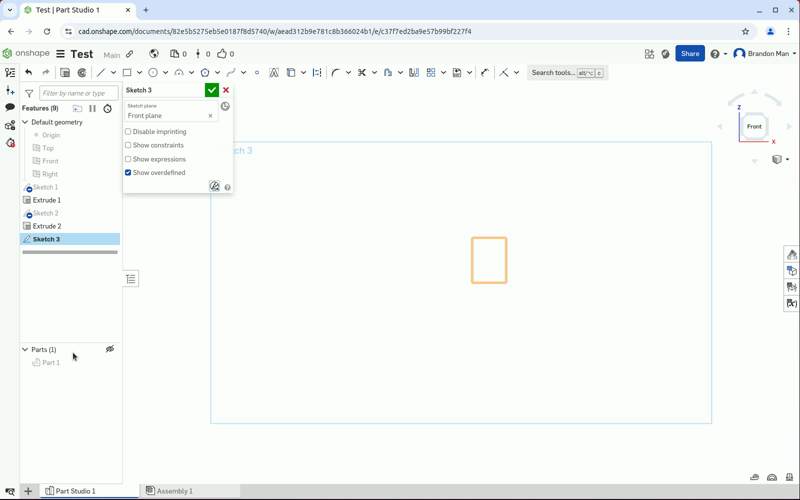
key(l)
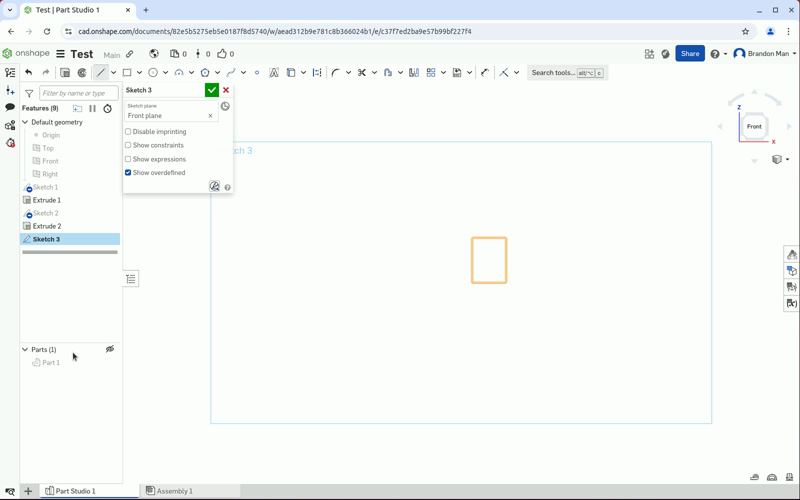
key_down(shift)
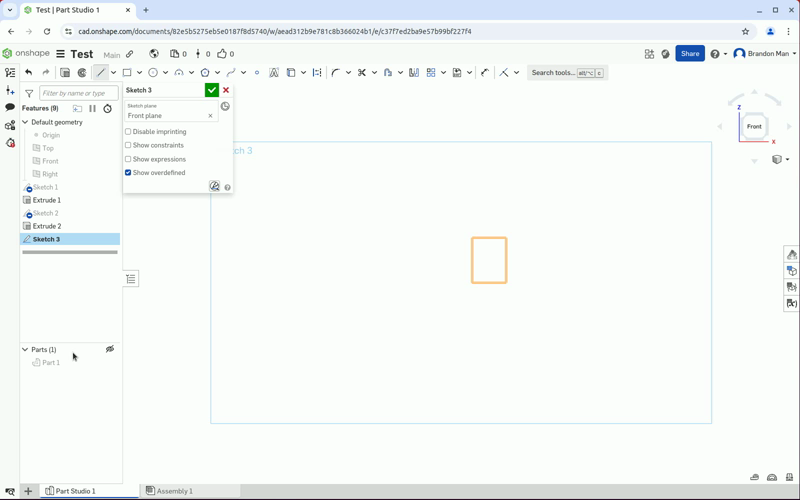
mouse_move(516, 271)
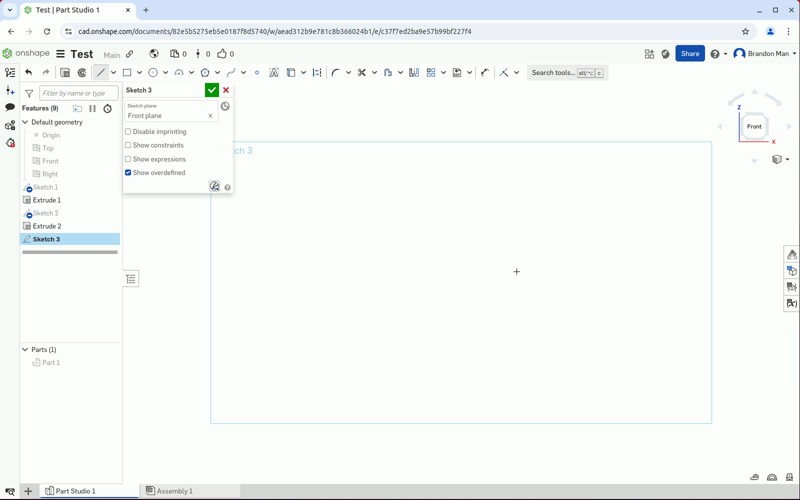
click(516, 271)
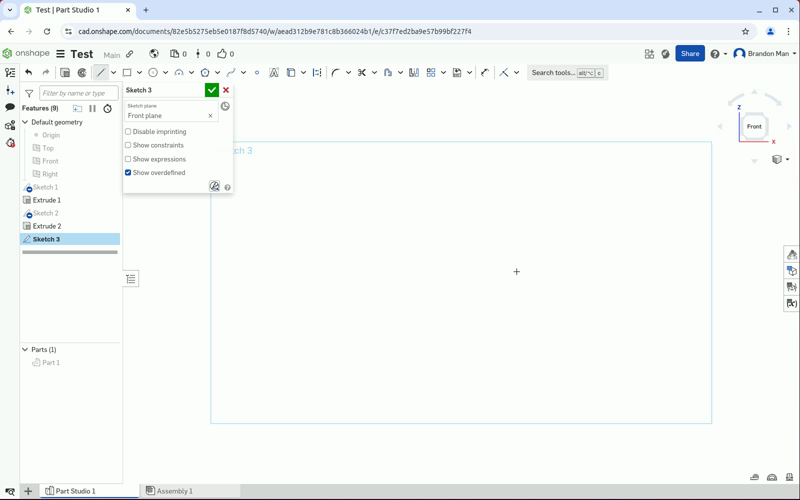
key_up(shift)
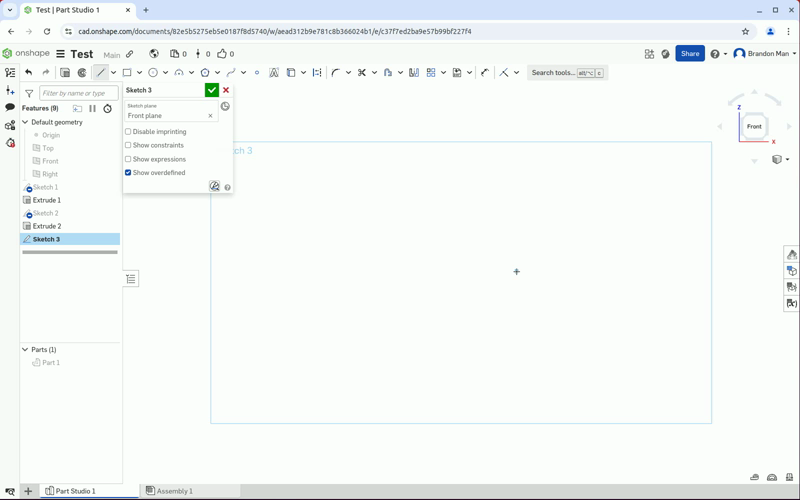
key_down(shift)
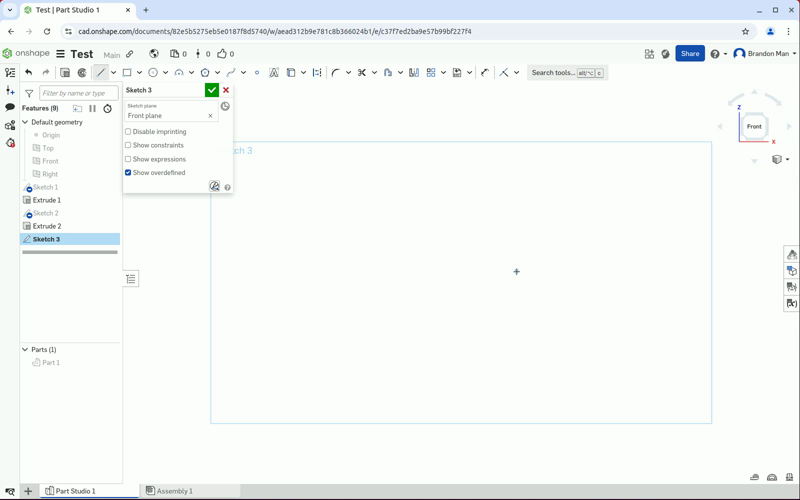
mouse_move(546, 271)
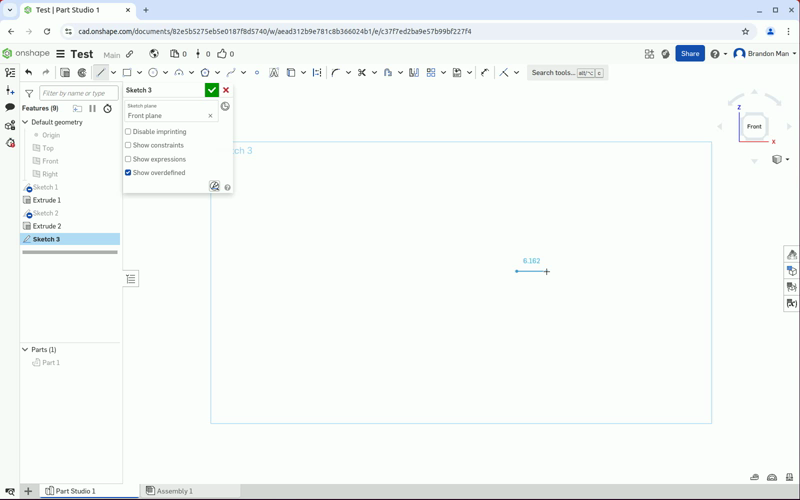
mouse_move(573, 271)
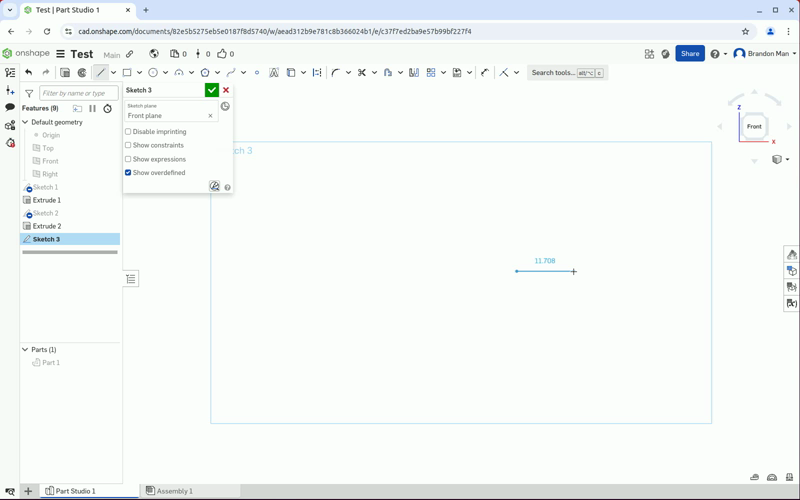
click(573, 271)
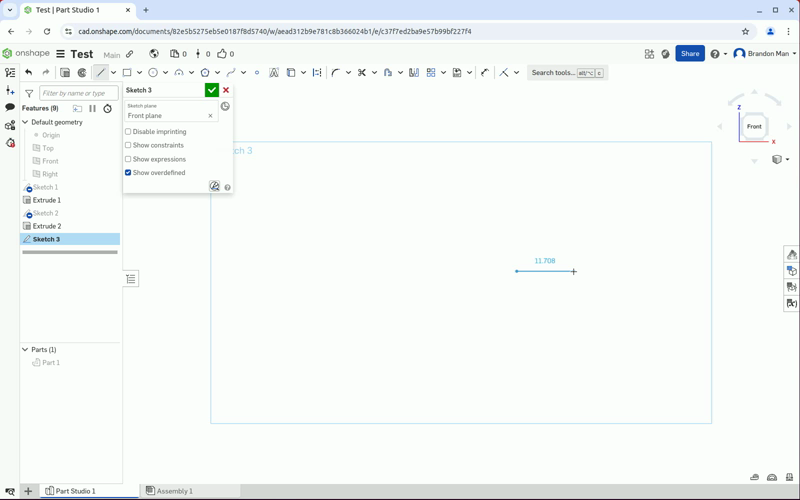
key_up(shift)
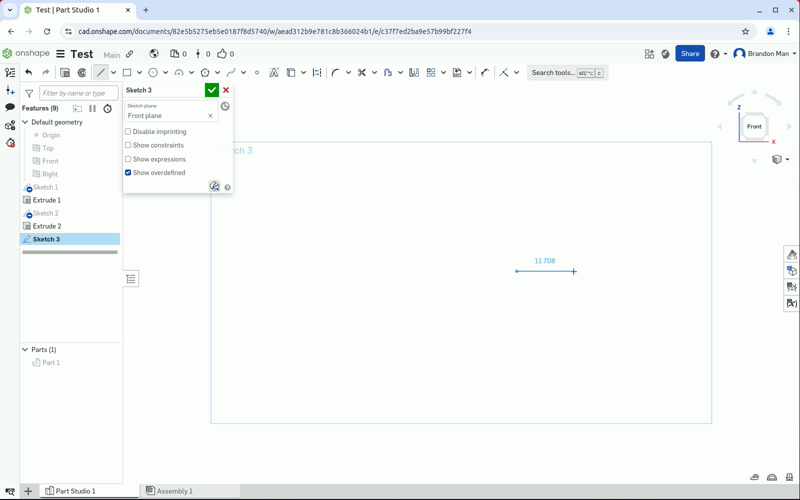
key_down(shift)
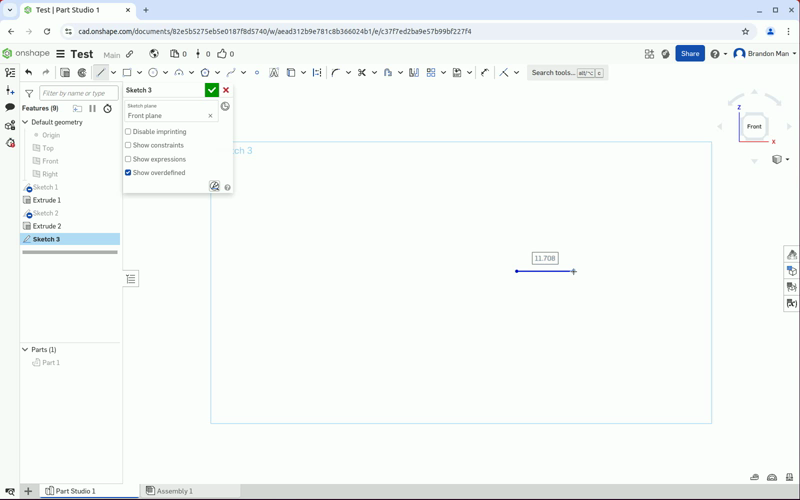
mouse_move(589, 271)
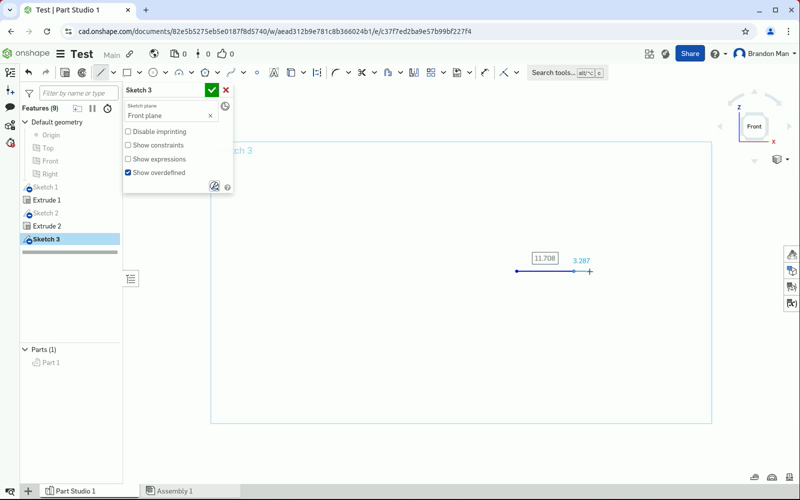
mouse_move(573, 225)
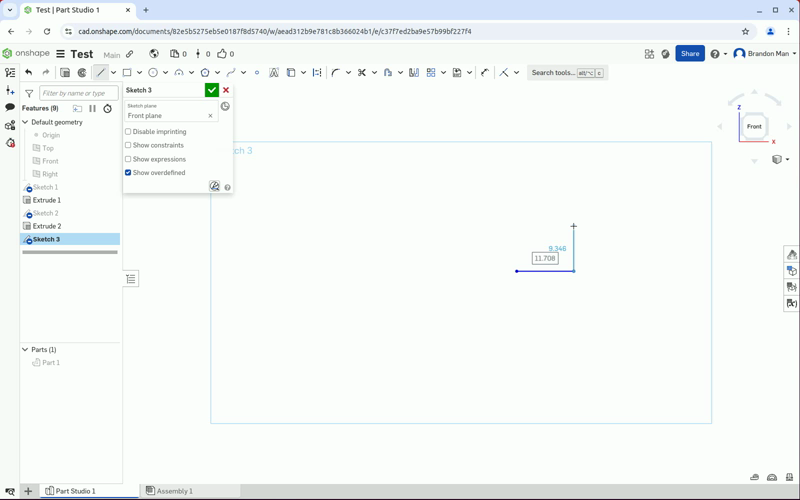
click(573, 225)
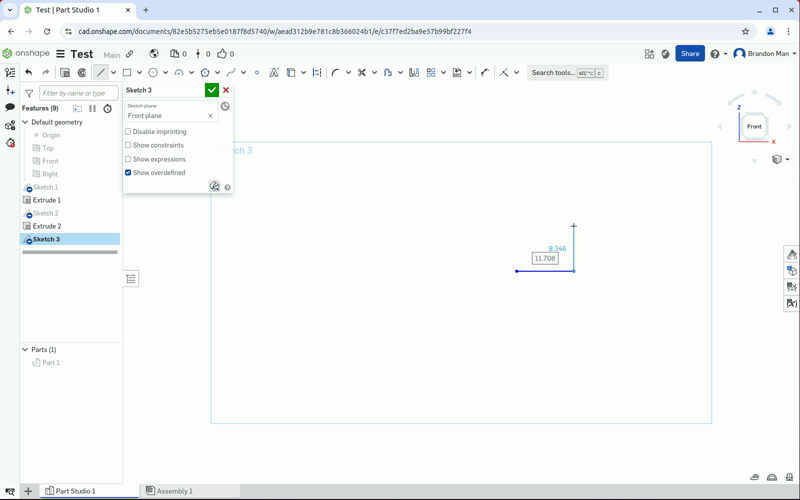
key_up(shift)
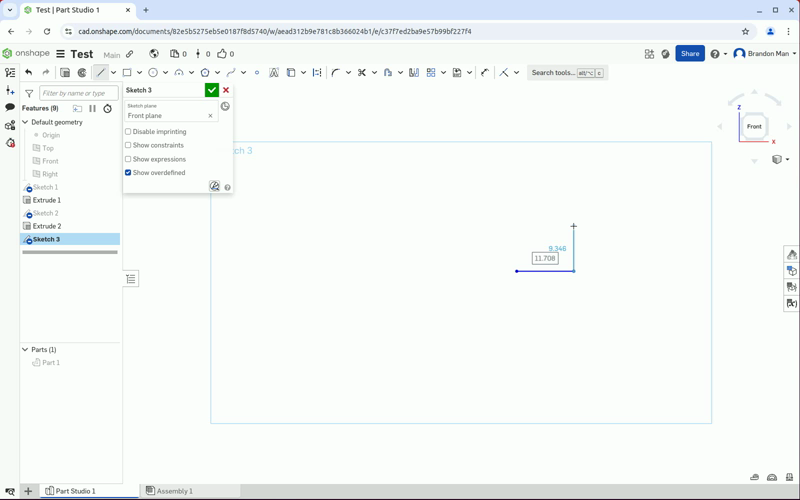
key_down(shift)
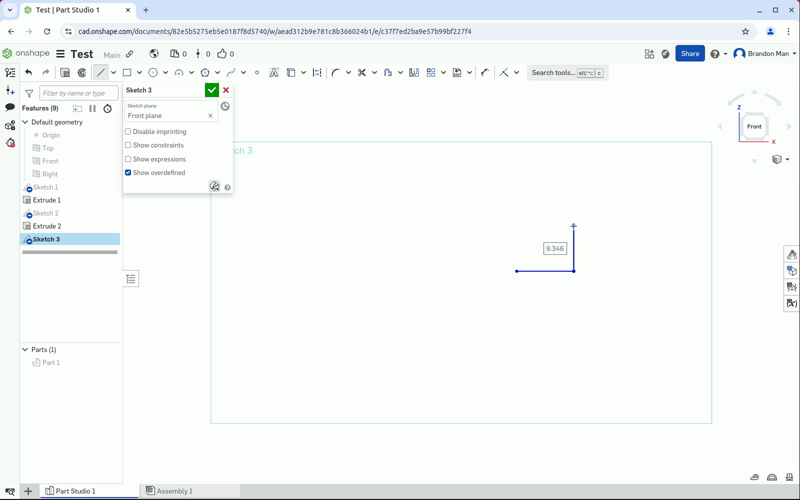
mouse_move(589, 225)
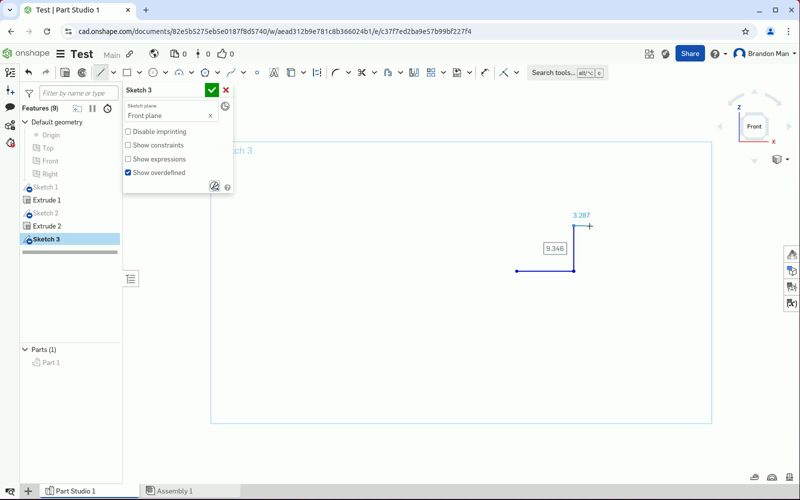
mouse_move(516, 225)
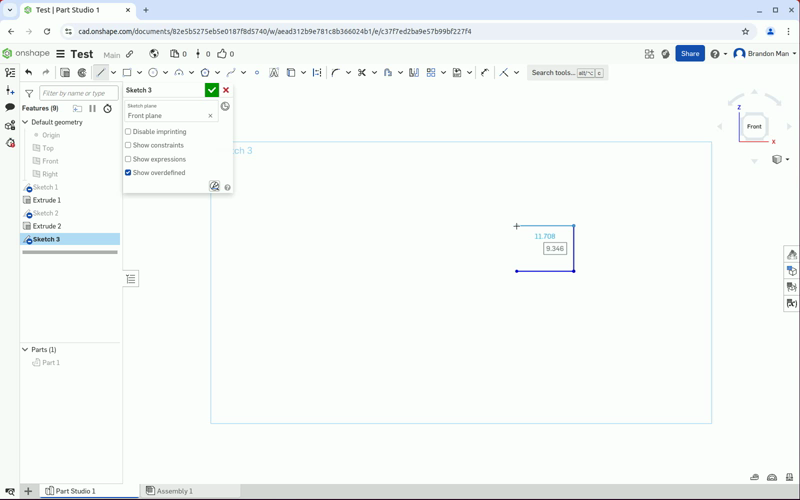
click(516, 225)
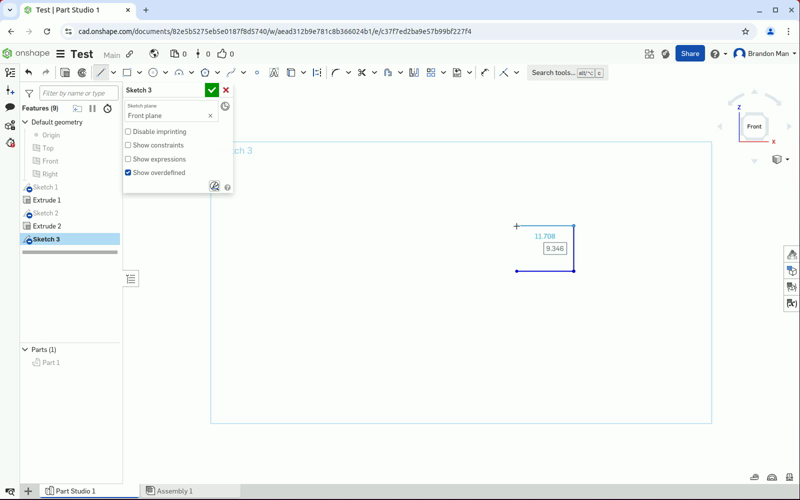
key_up(shift)
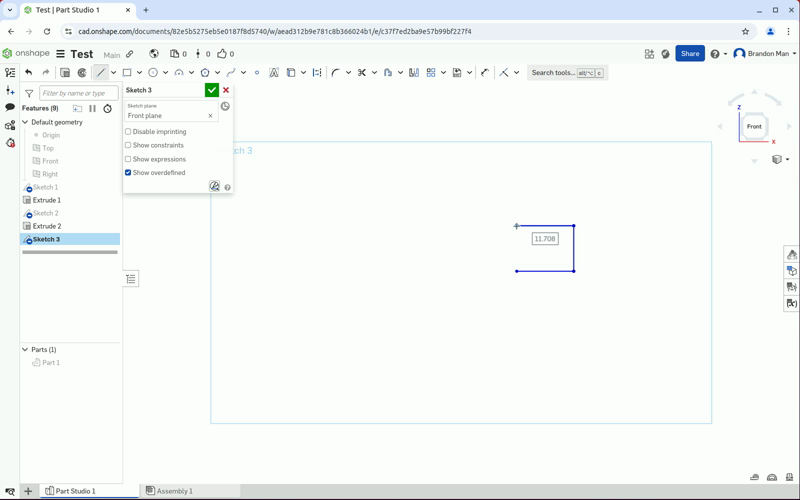
mouse_move(546, 225)
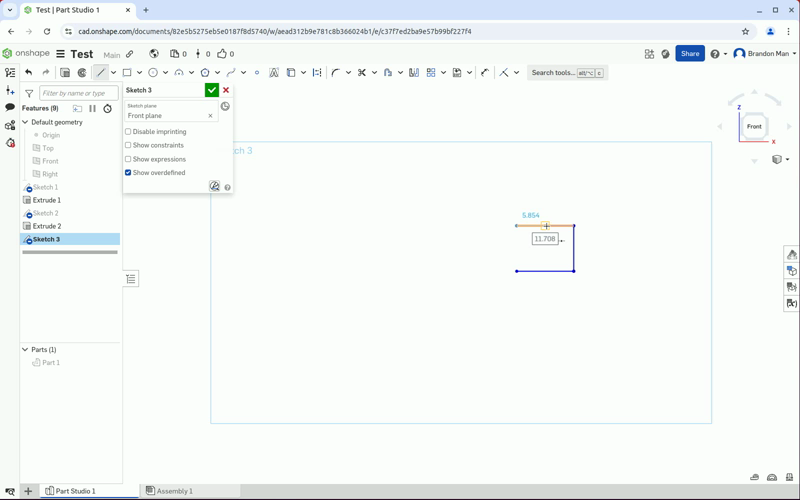
key_down(shift)
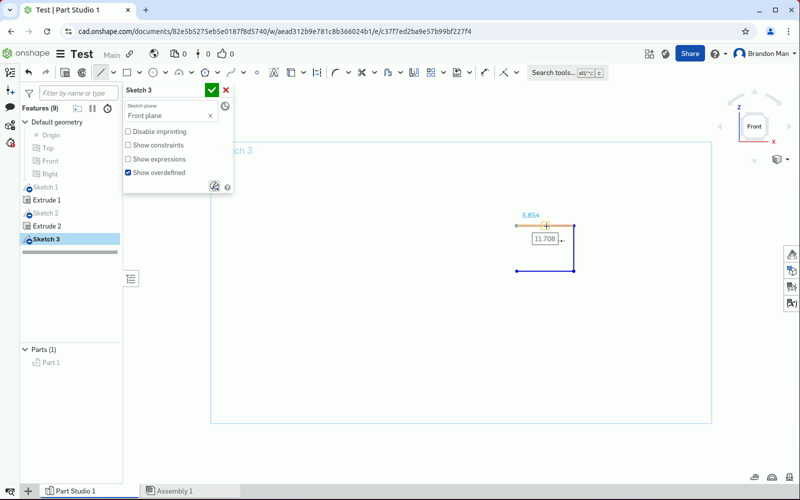
mouse_move(516, 271)
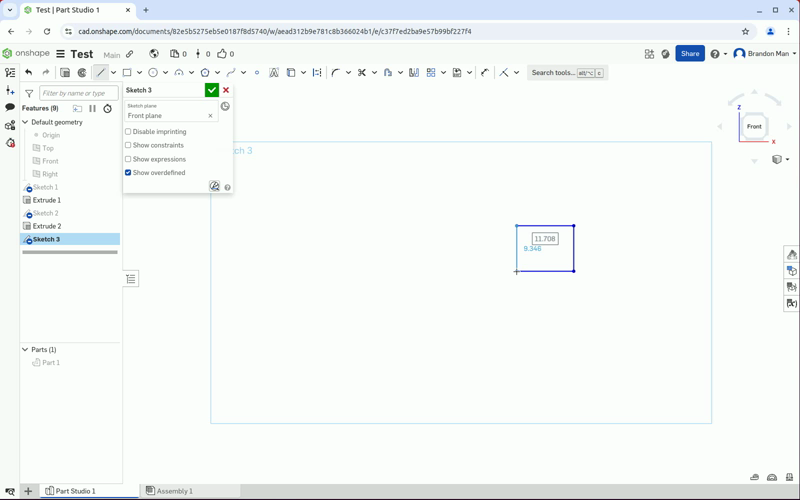
key_up(shift)
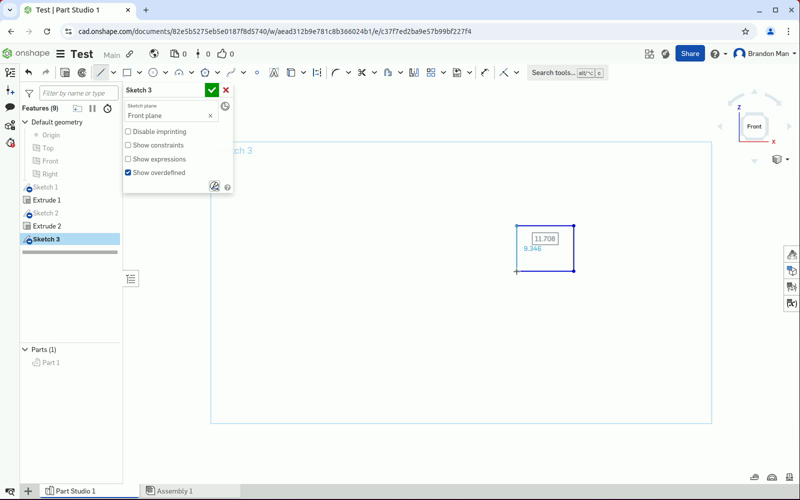
click(516, 271)
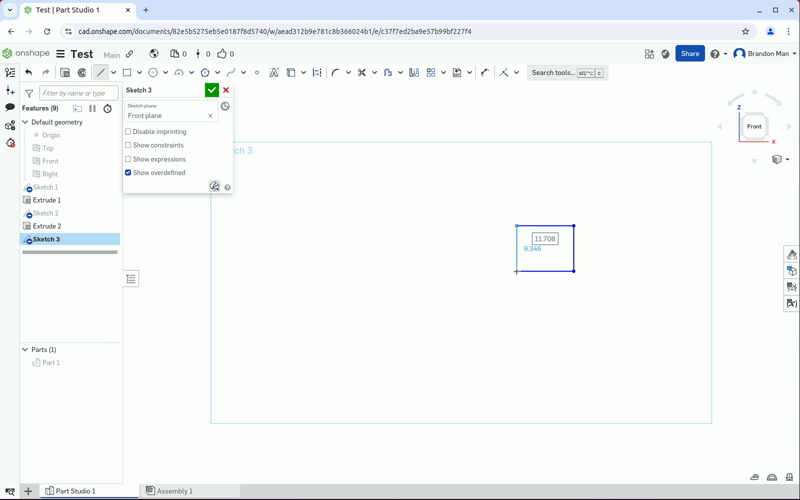
key(esc)
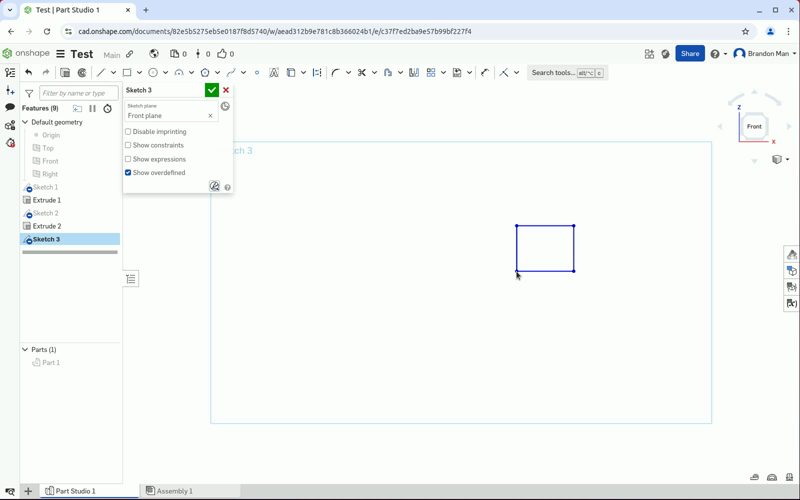
mouse_move(552, 242)
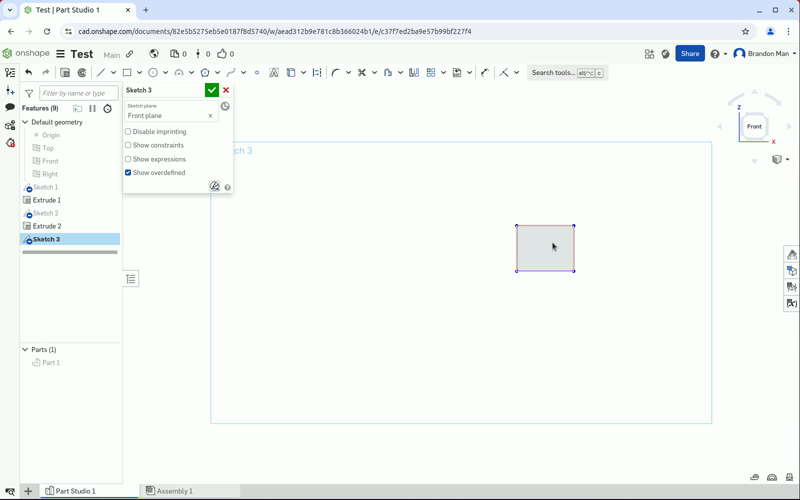
click(552, 242)
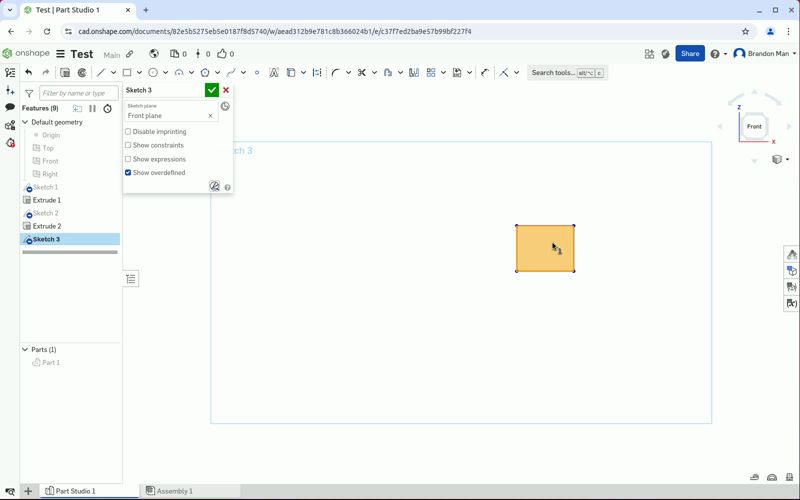
mouse_move(73, 352)
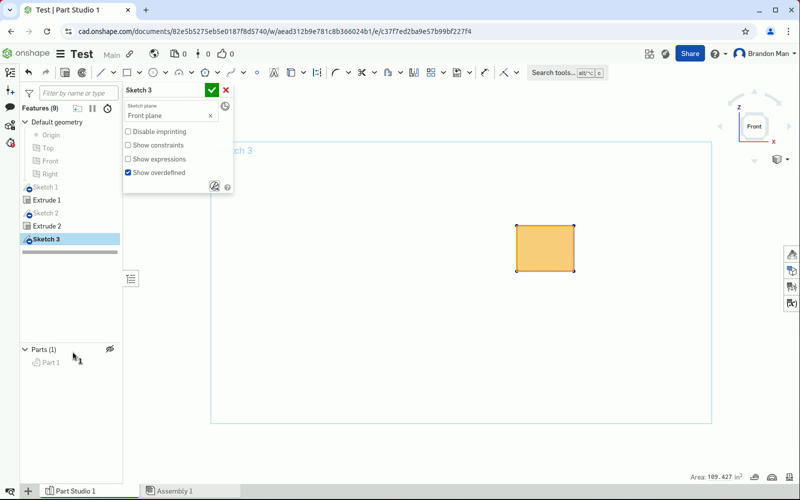
key(shift+y)
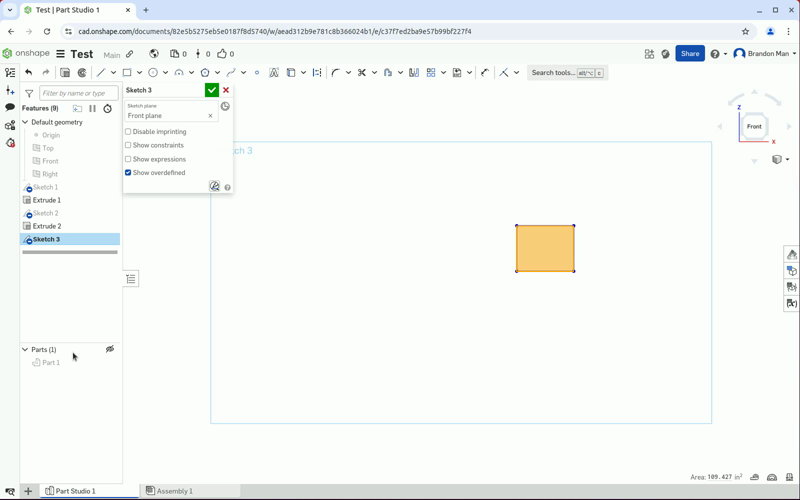
key(shift+e)
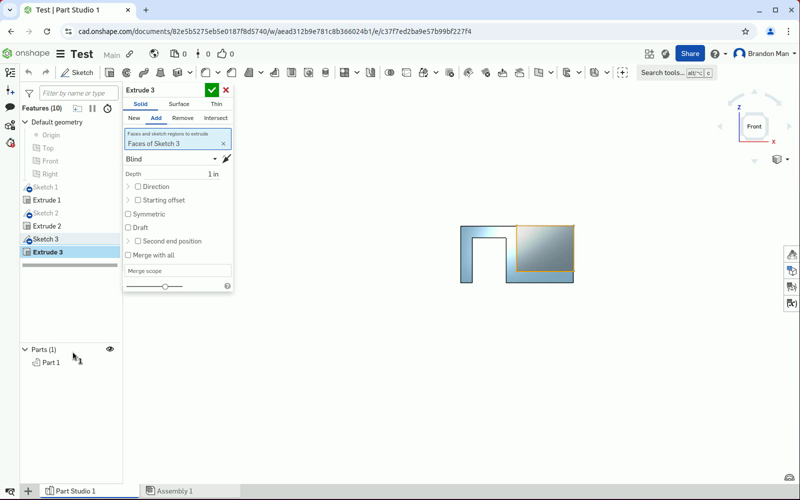
mouse_move(143, 106)
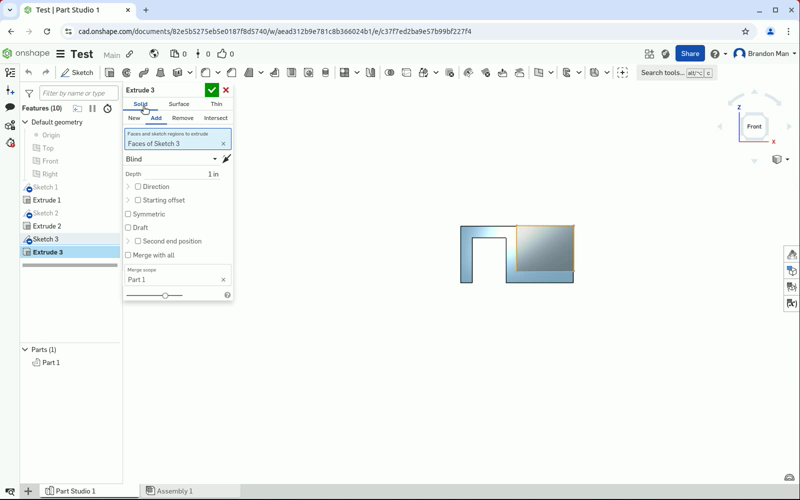
click(143, 106)
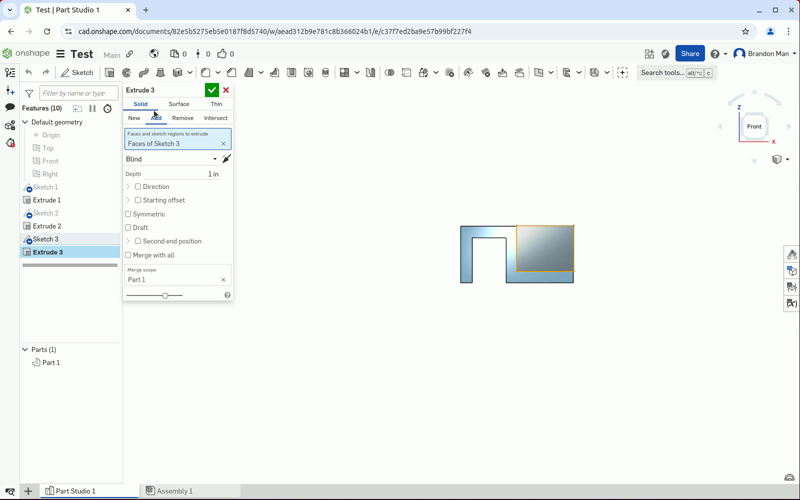
mouse_move(186, 120)
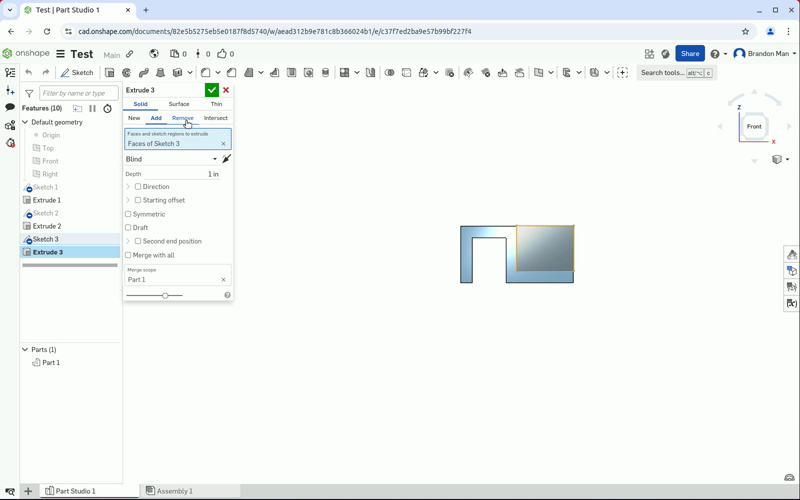
click(186, 120)
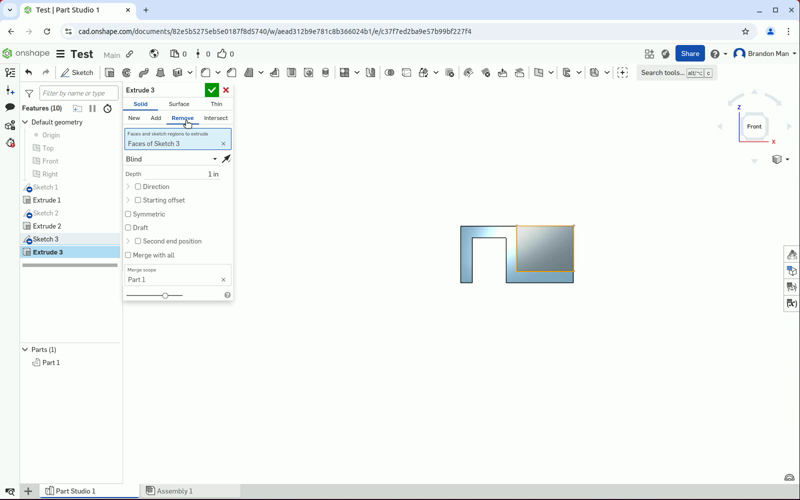
key(tab, 4)
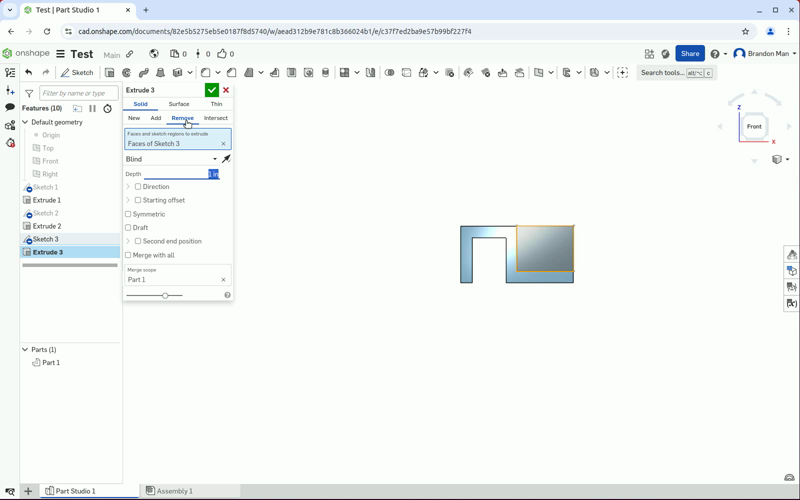
text(11.554)
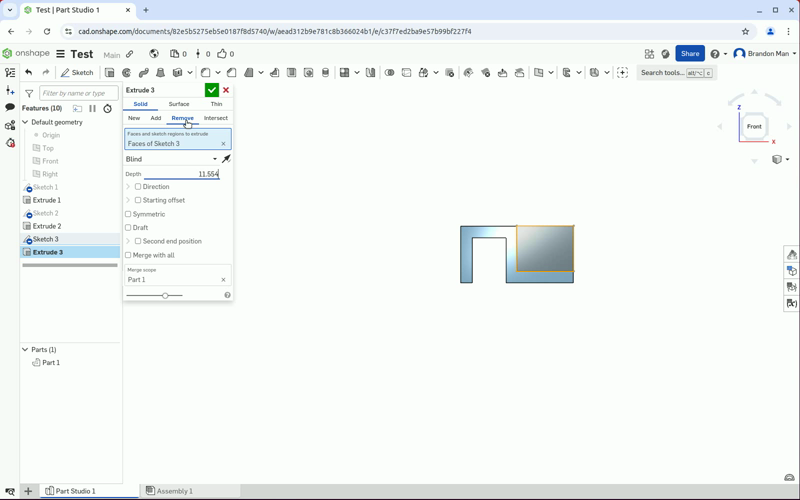
key(tab, 3)
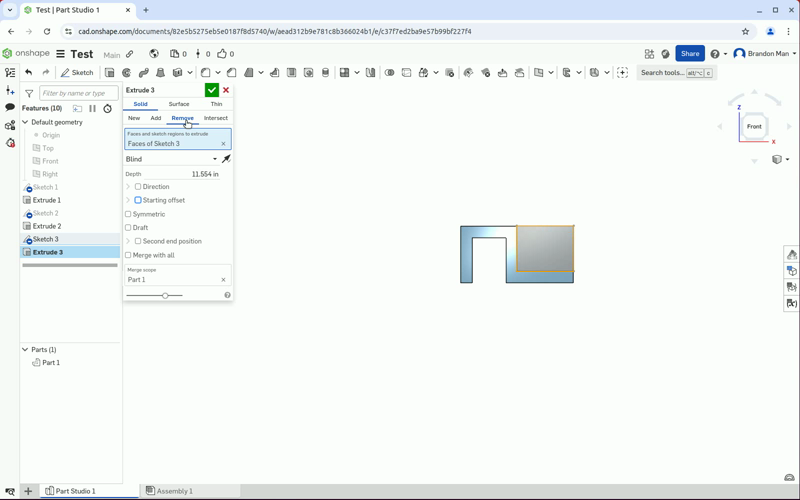
key(tab, 2)
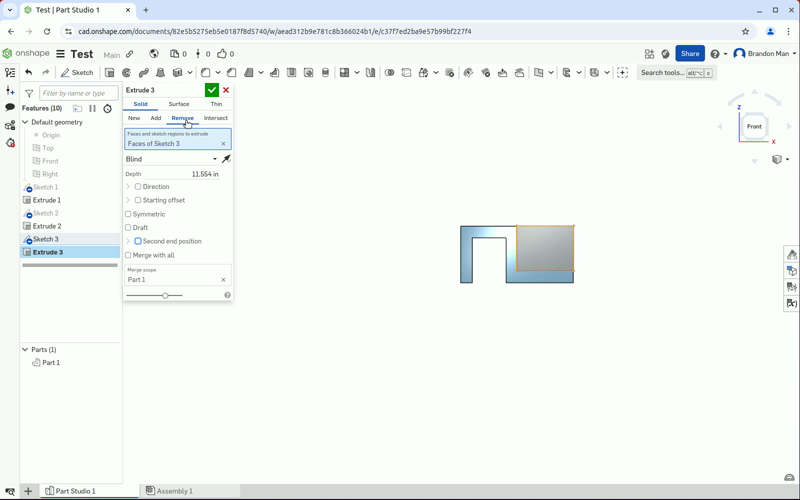
key(space)
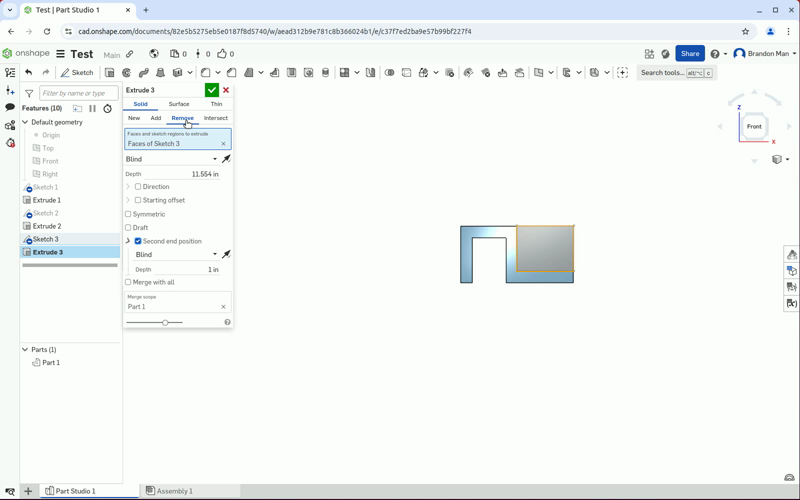
key(tab, 3)
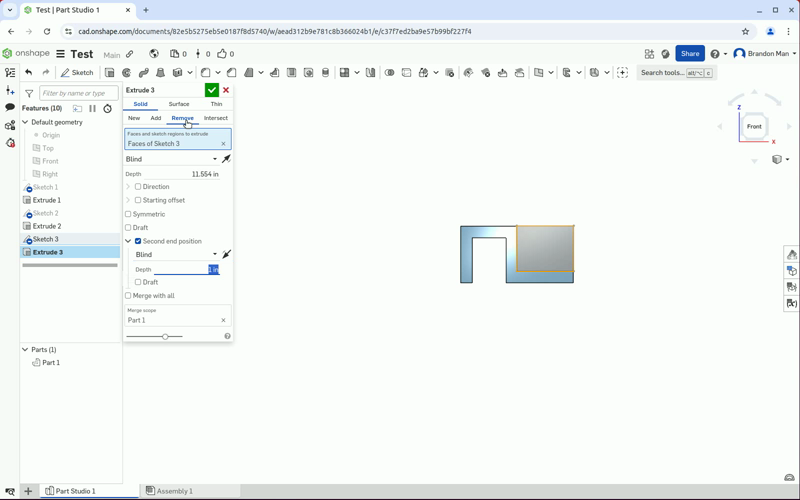
text(5.777)
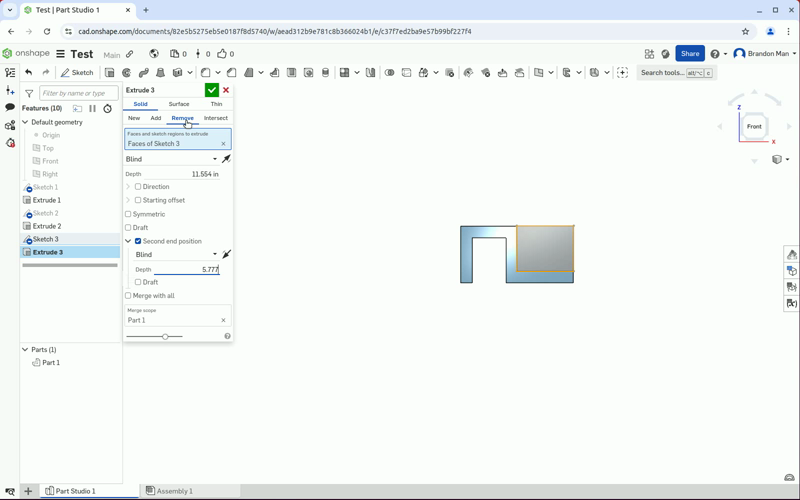
key(tab, 2)
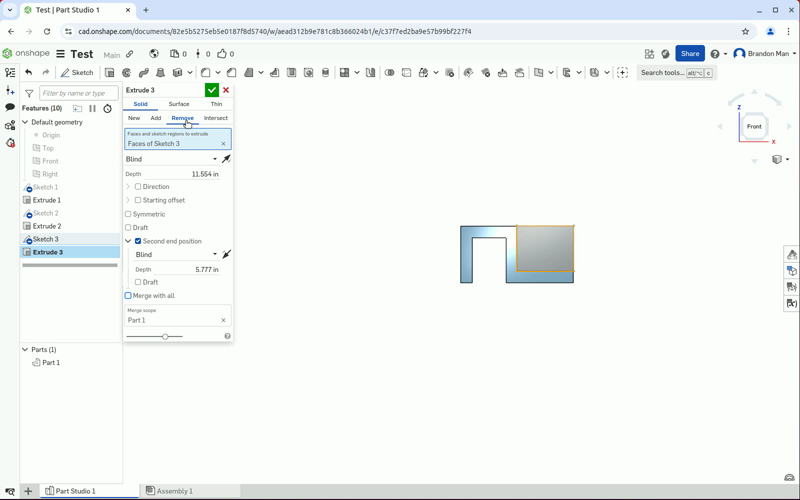
key(space)
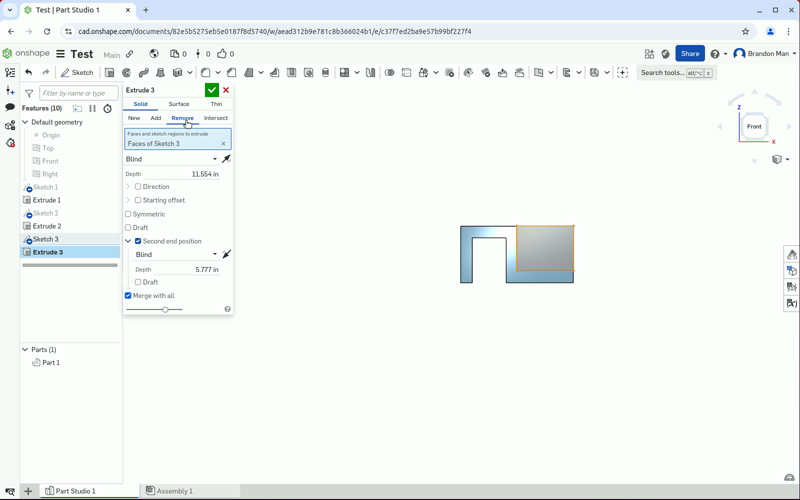
key(enter)
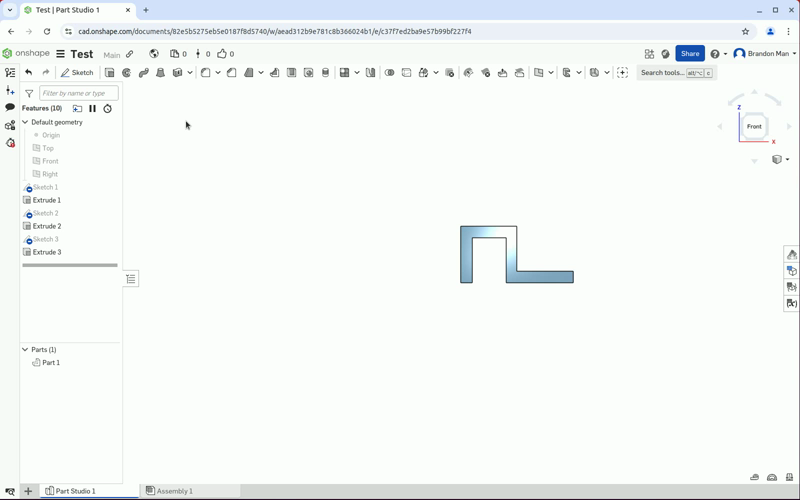
key(shift+h)
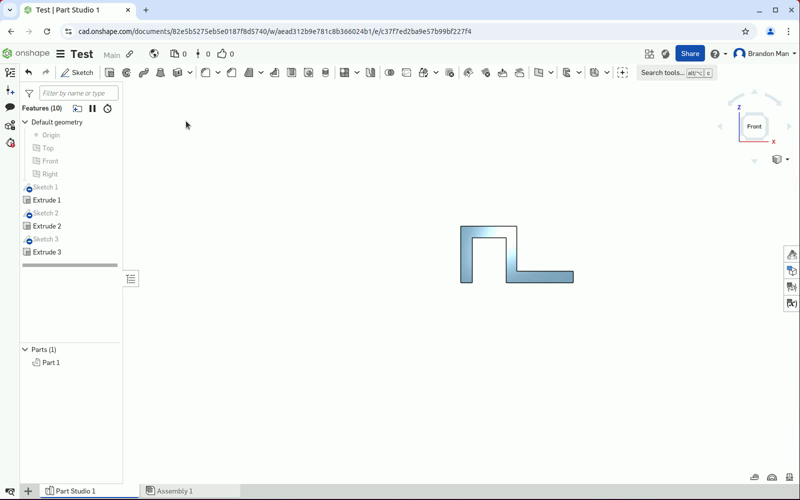
key(shift+h)
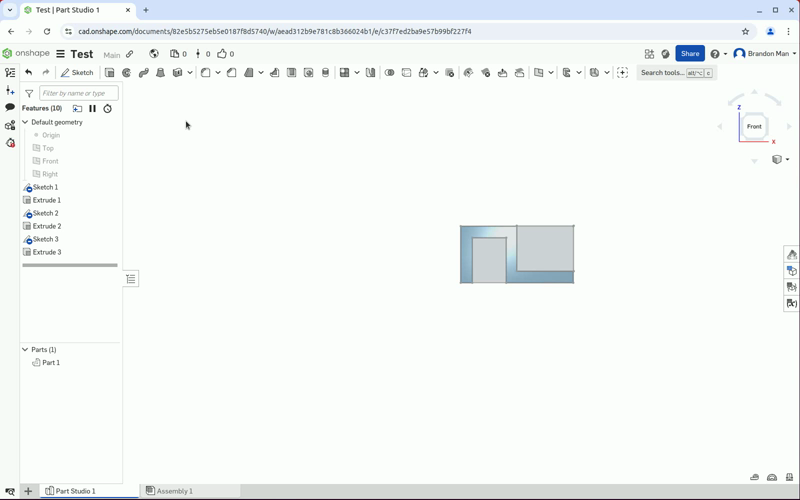
key(shift+7)
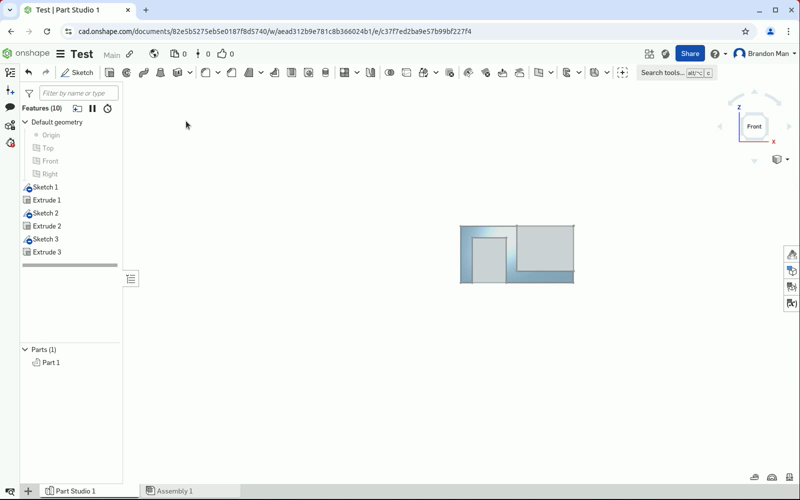
key(left, 2)
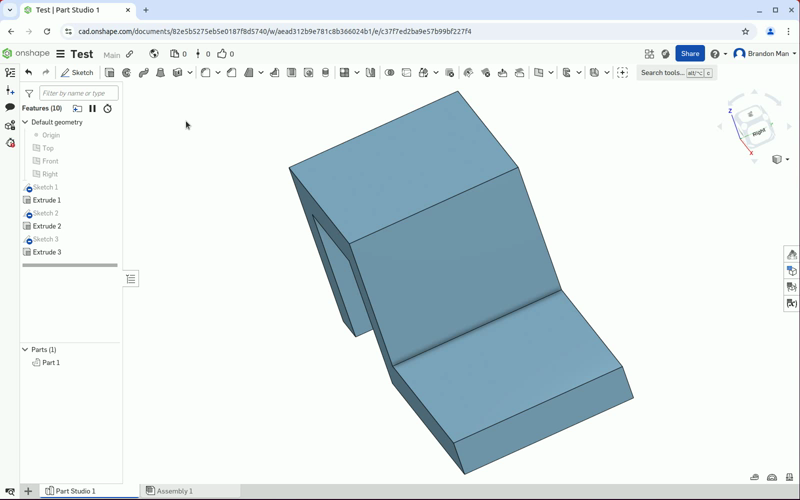
key(down, 2)
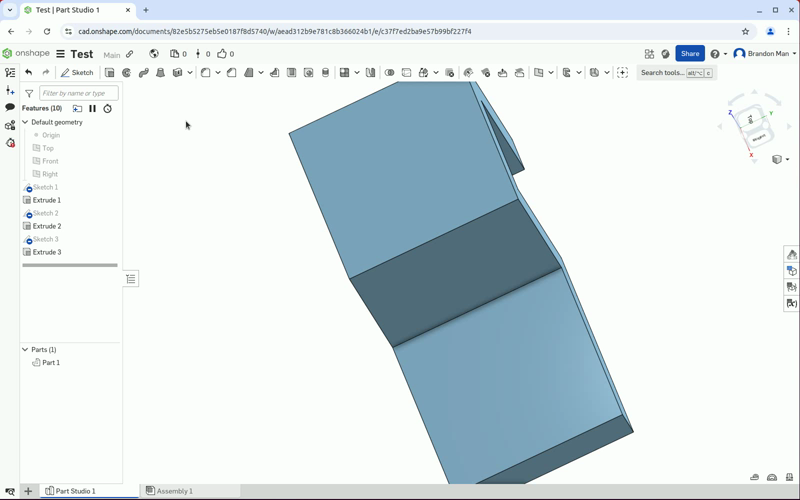
key(up, 2)
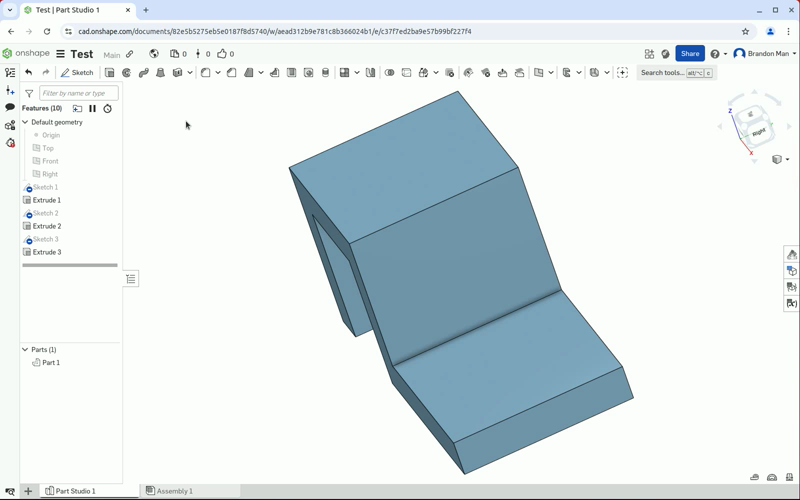
key(right, 2)
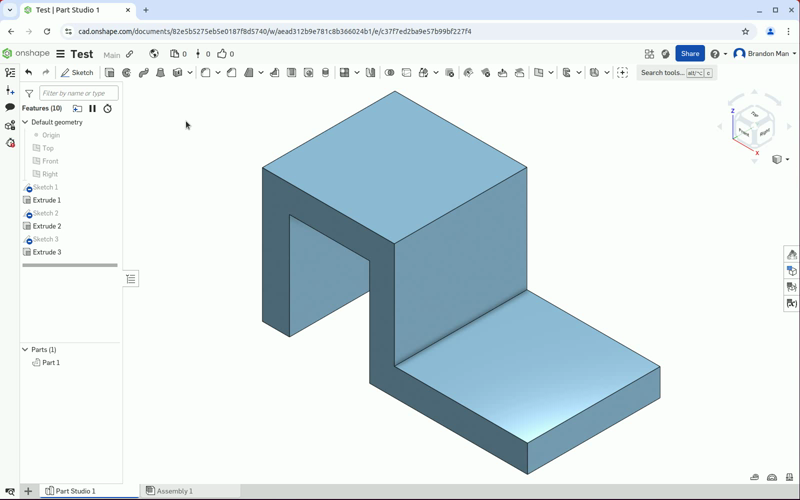
mouse_move(73, 189)
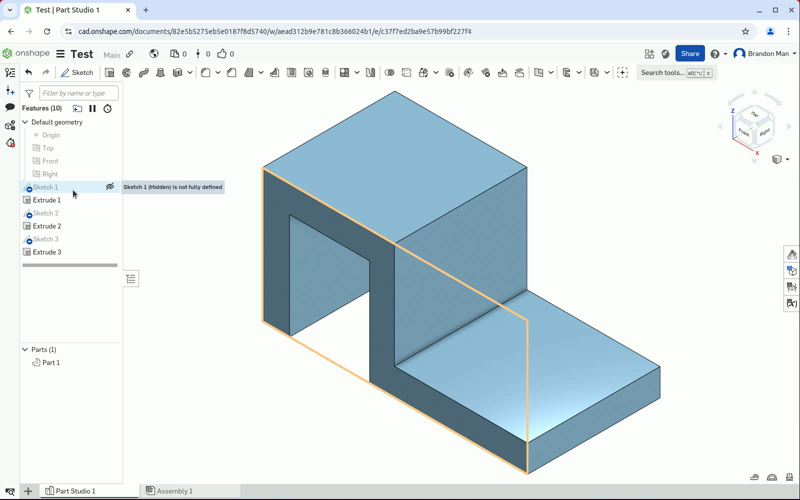
click(73, 189)